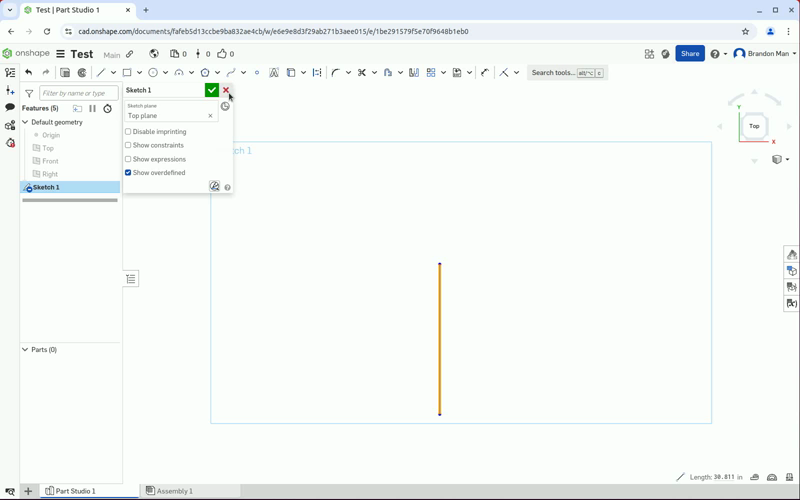
key(shift+h)
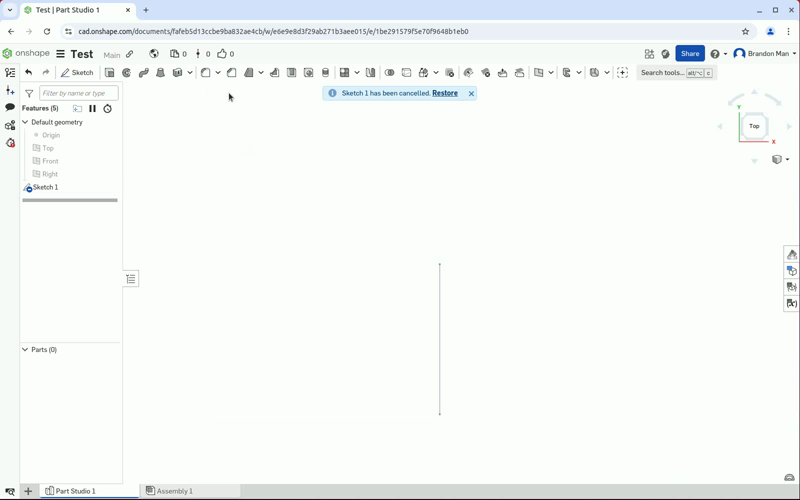
key(shift+s)
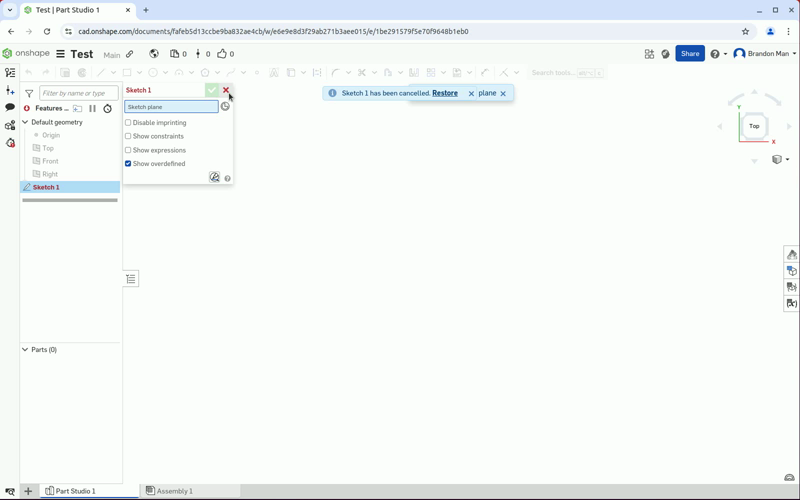
mouse_move(73, 150)
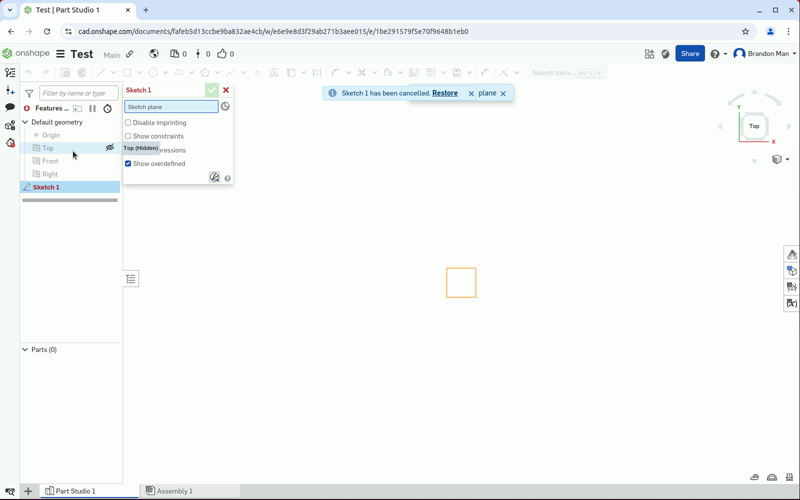
click(73, 150)
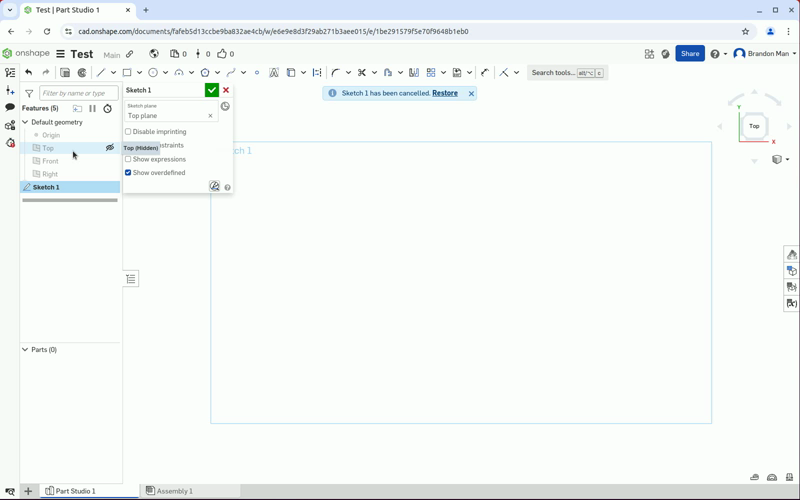
mouse_move(73, 352)
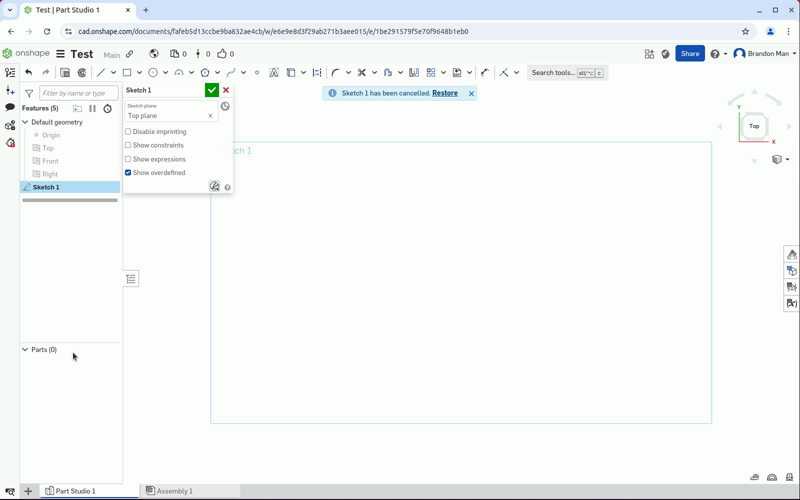
key(y)
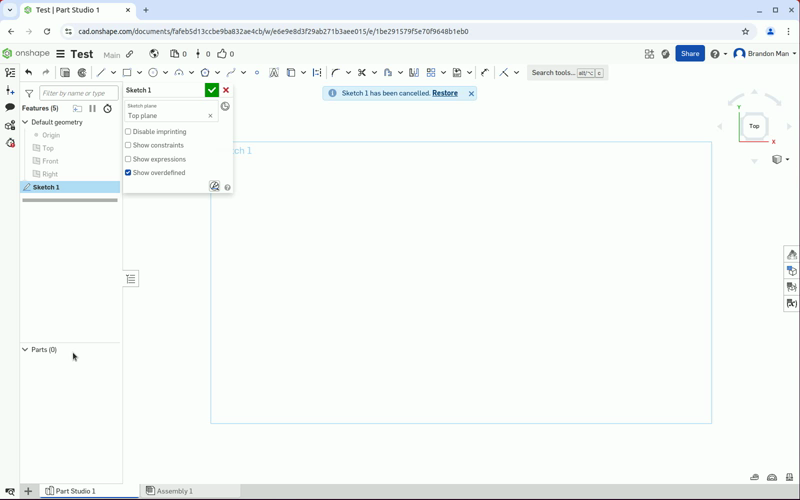
key(l)
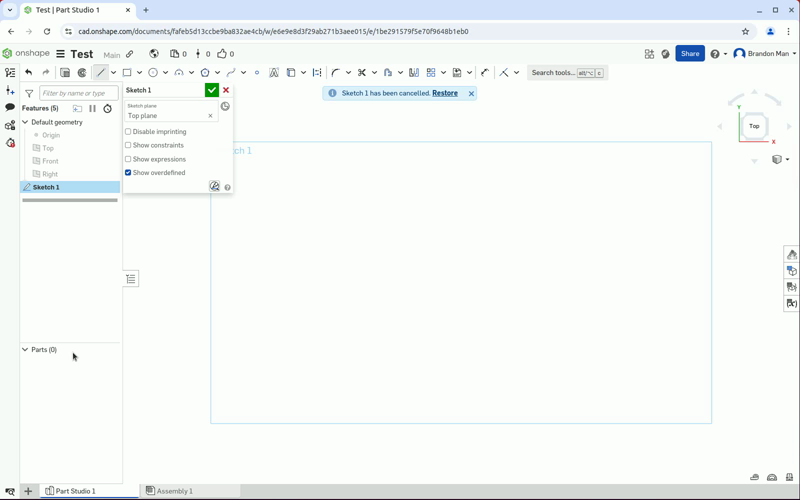
key_down(shift)
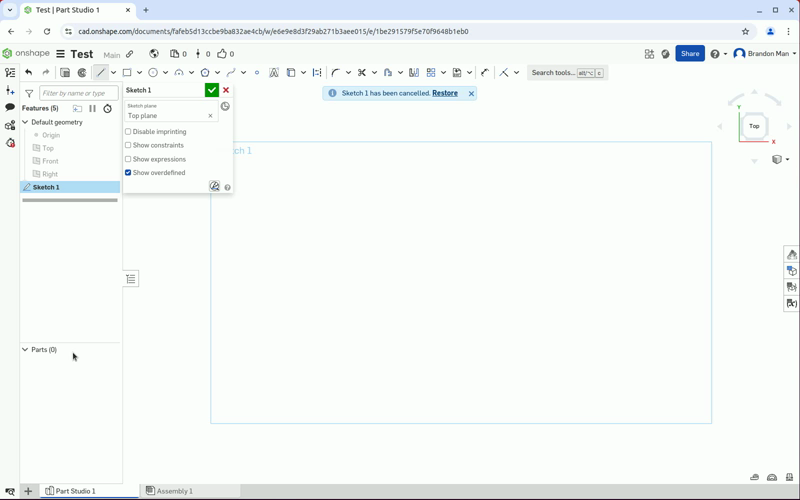
mouse_move(378, 316)
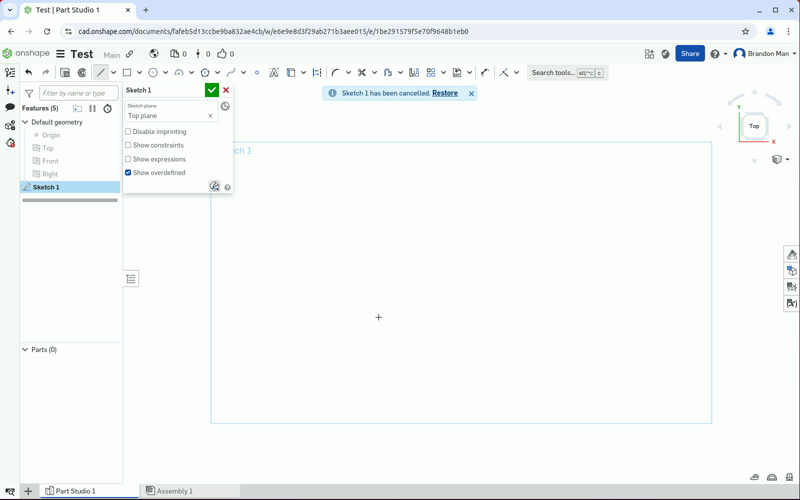
click(378, 316)
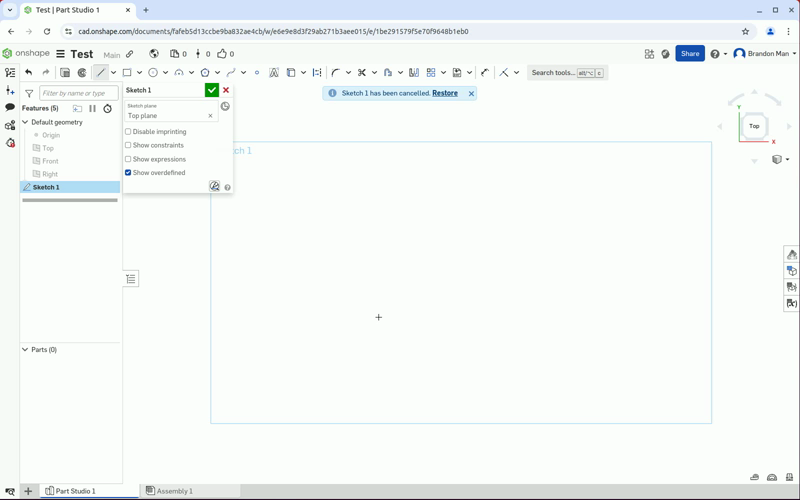
key_up(shift)
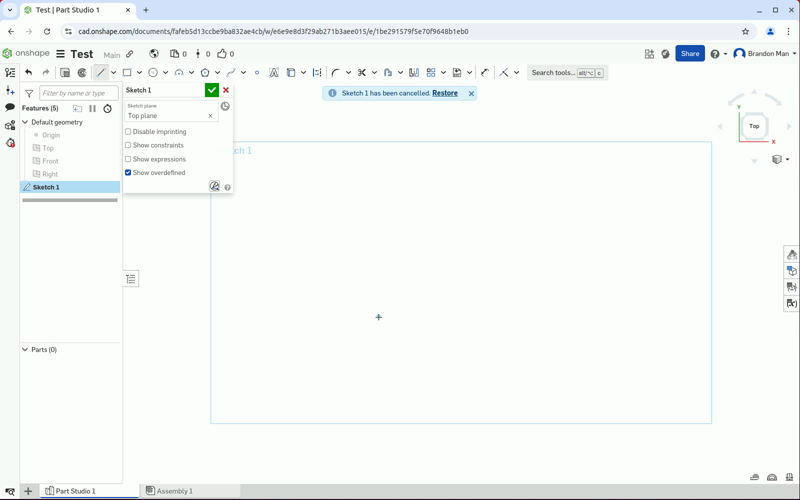
key_down(shift)
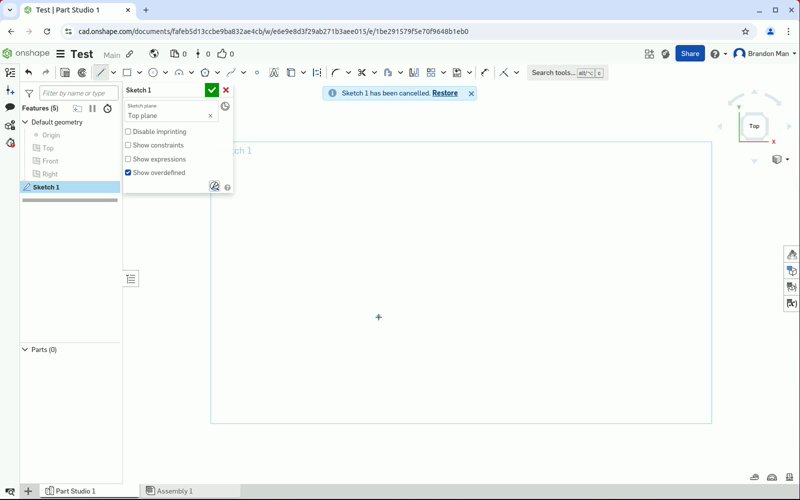
mouse_move(506, 316)
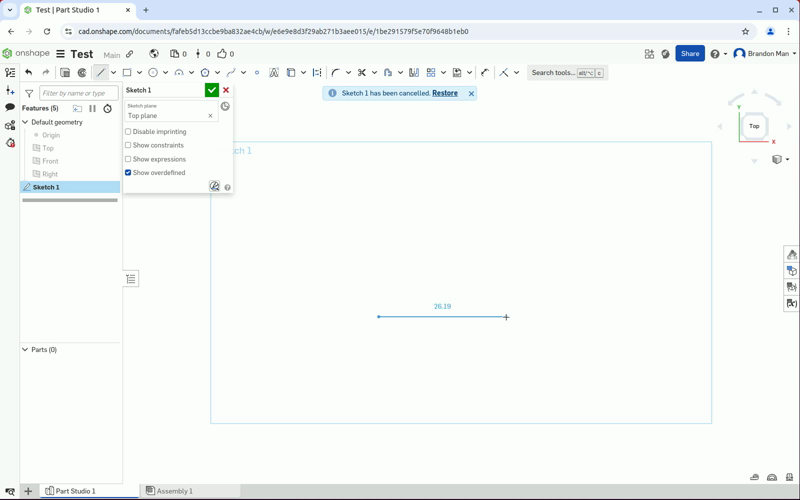
click(506, 316)
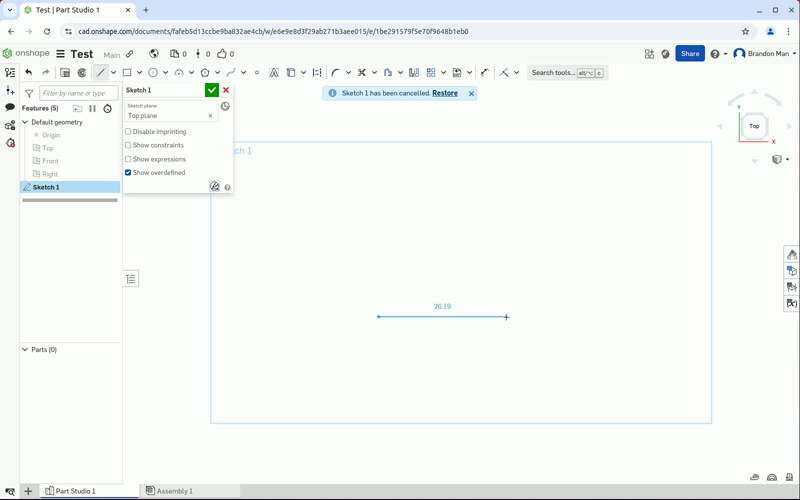
key_up(shift)
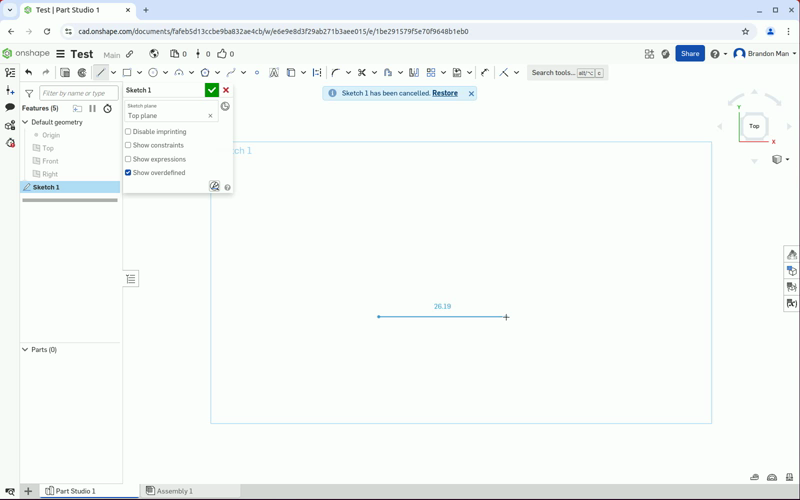
key_down(shift)
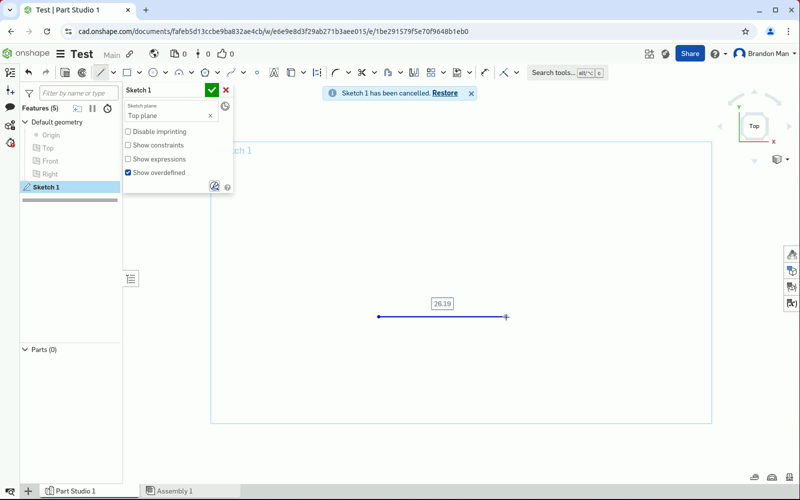
mouse_move(506, 232)
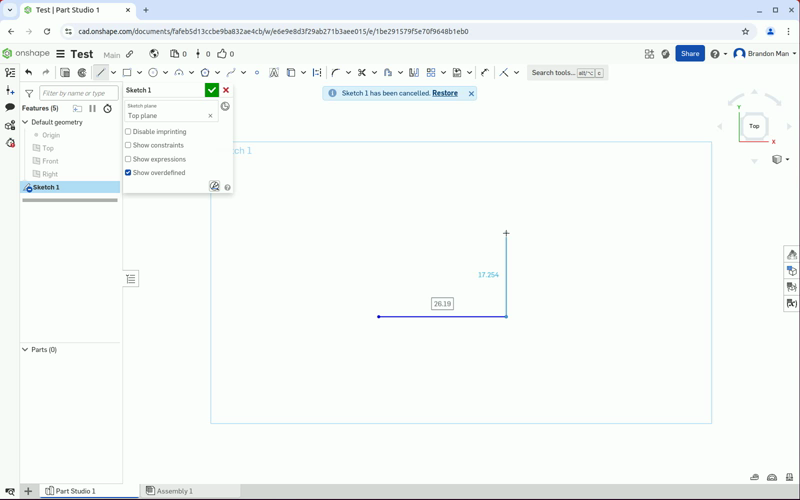
click(506, 232)
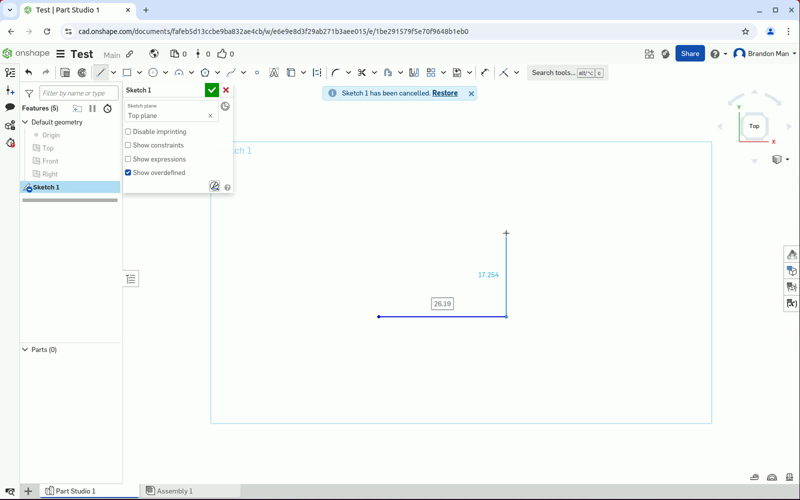
key_up(shift)
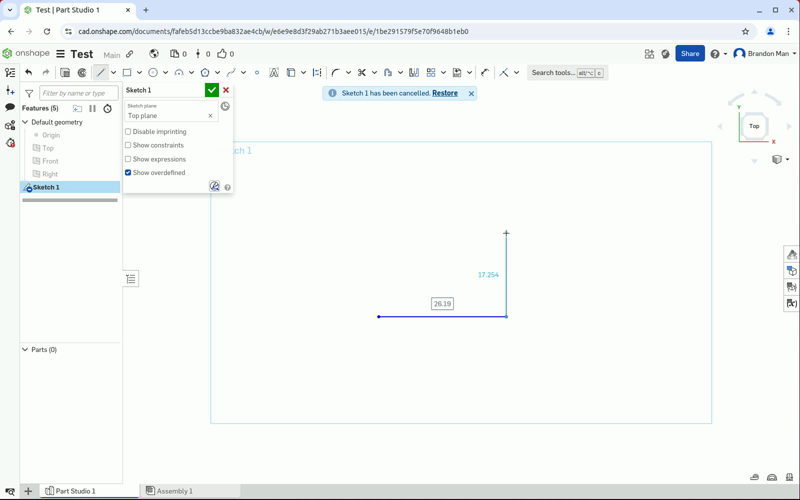
key_down(shift)
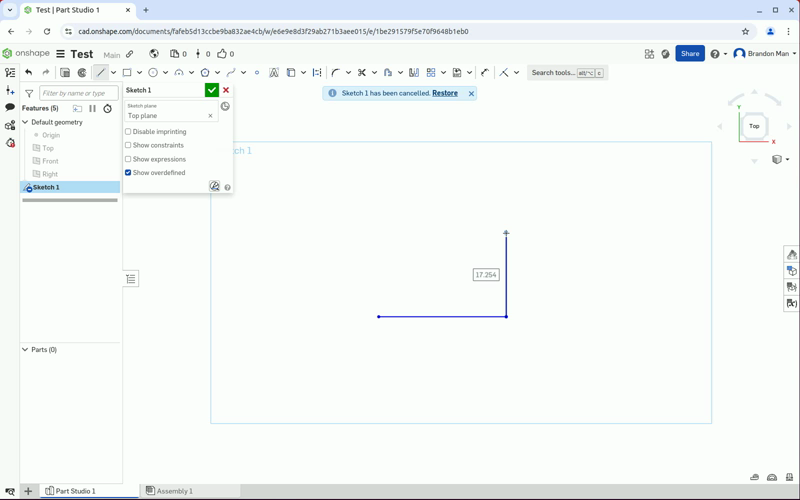
mouse_move(378, 232)
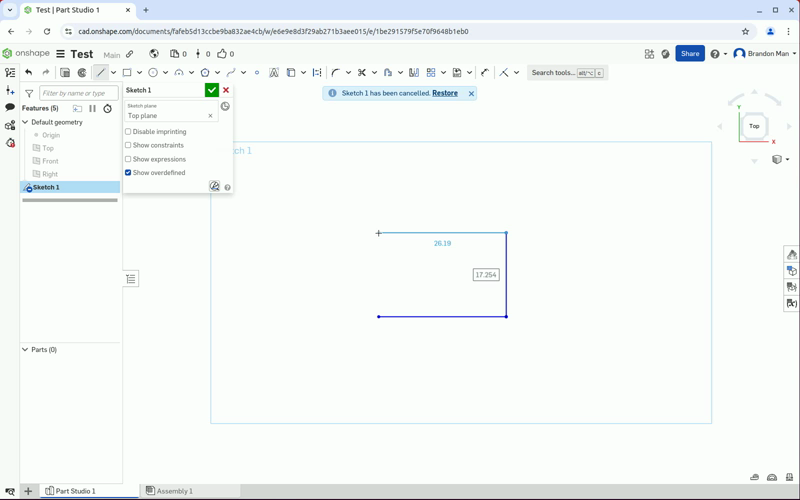
click(378, 232)
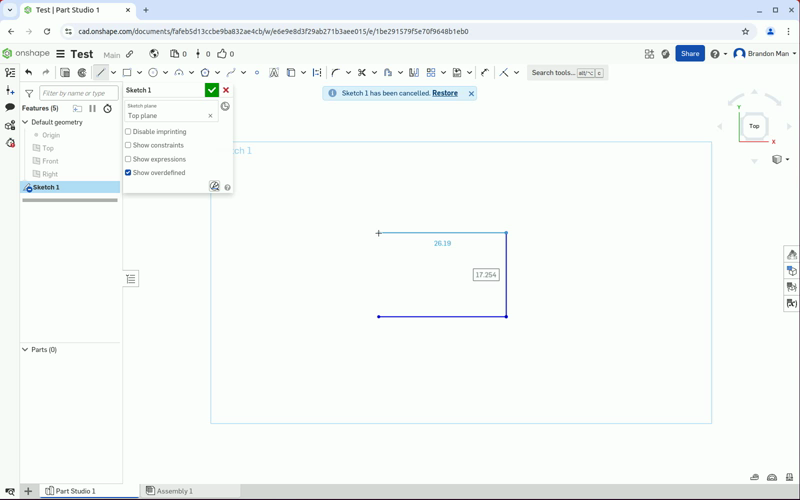
key_up(shift)
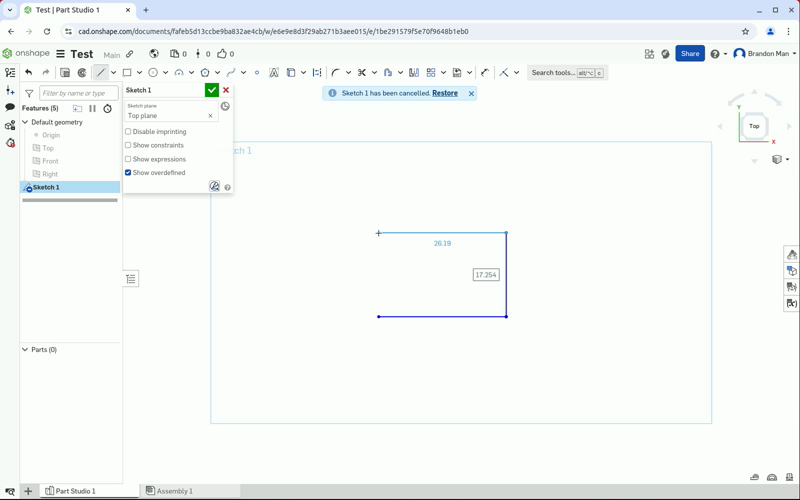
key_down(shift)
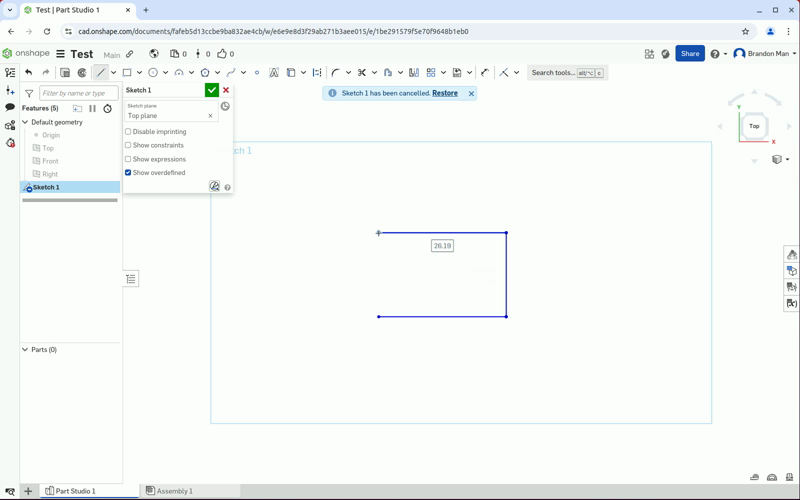
mouse_move(378, 316)
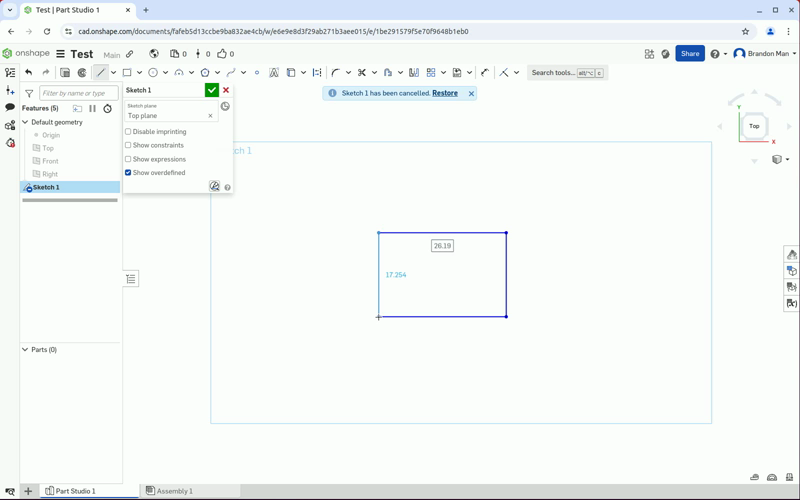
key_up(shift)
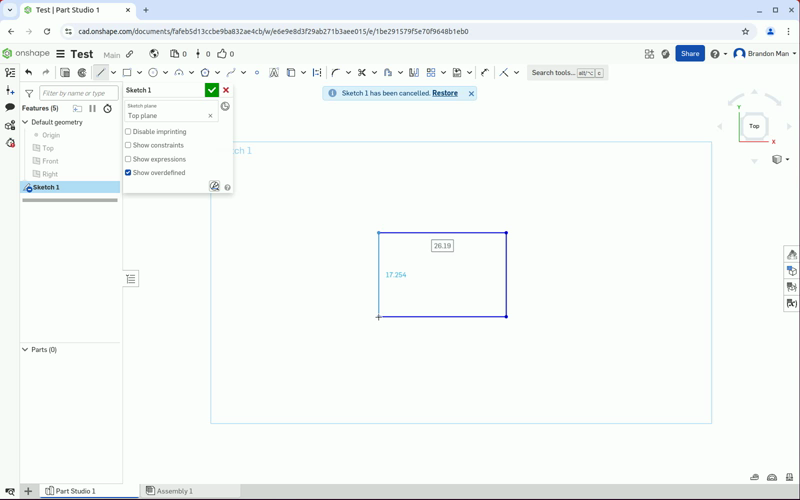
click(378, 316)
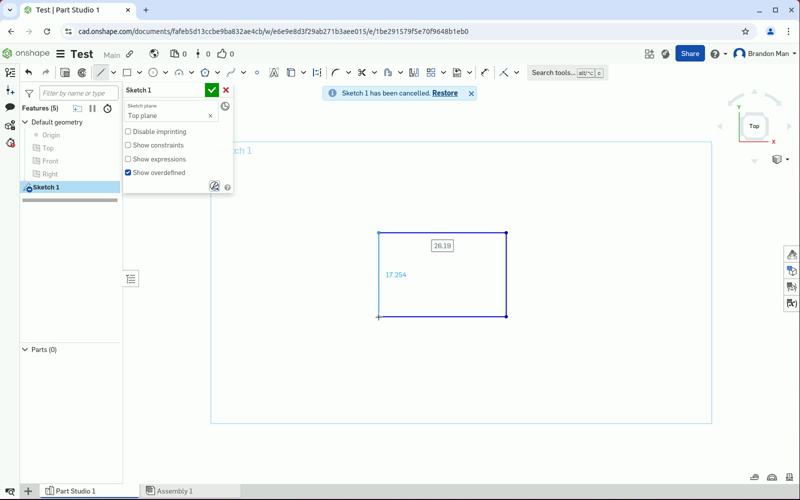
key(esc)
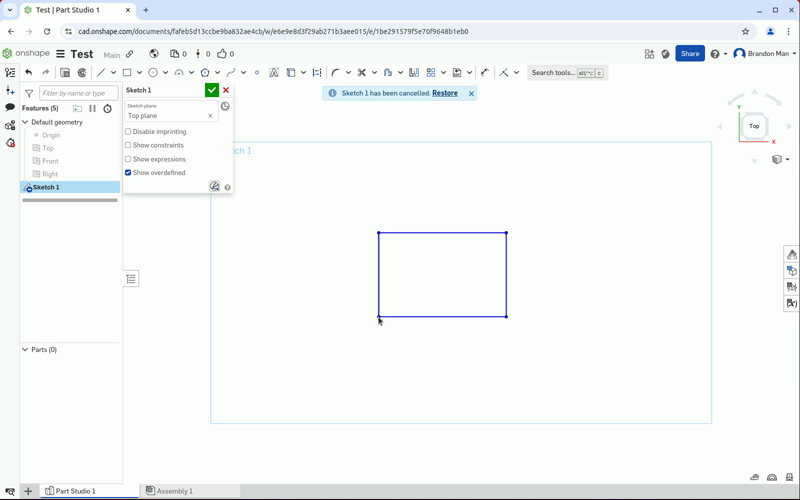
mouse_move(386, 244)
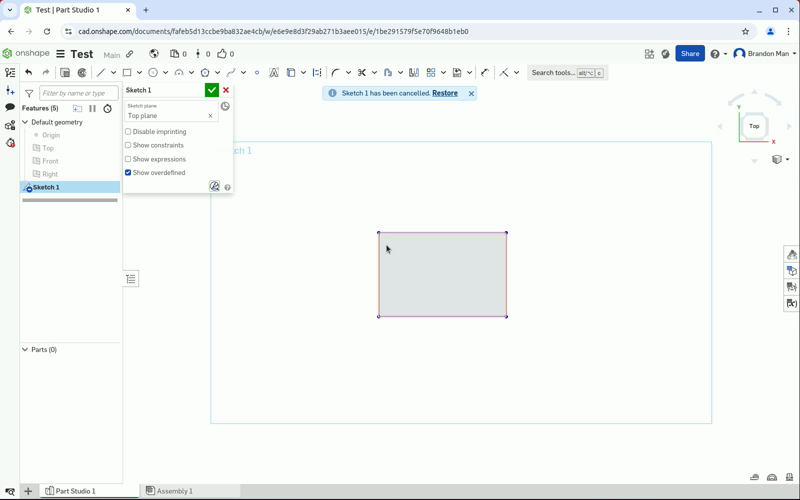
click(386, 244)
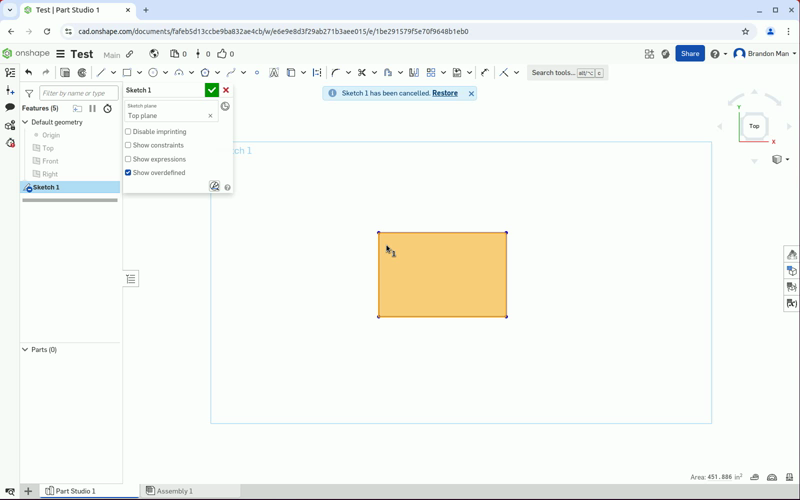
mouse_move(73, 352)
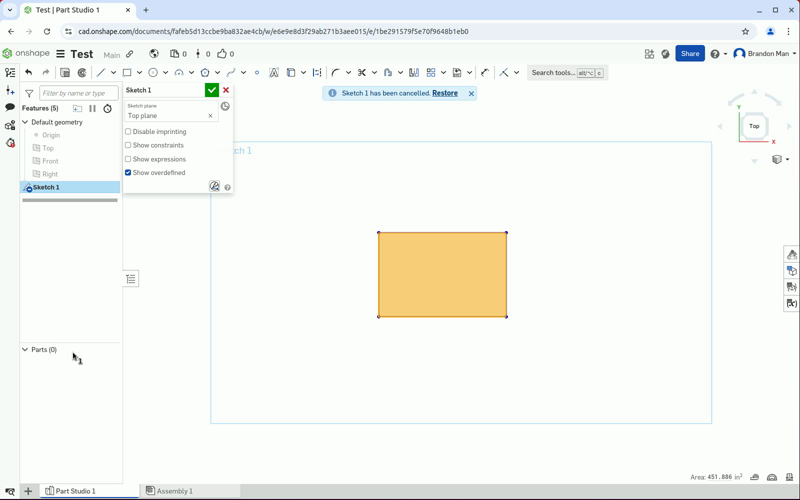
key(shift+y)
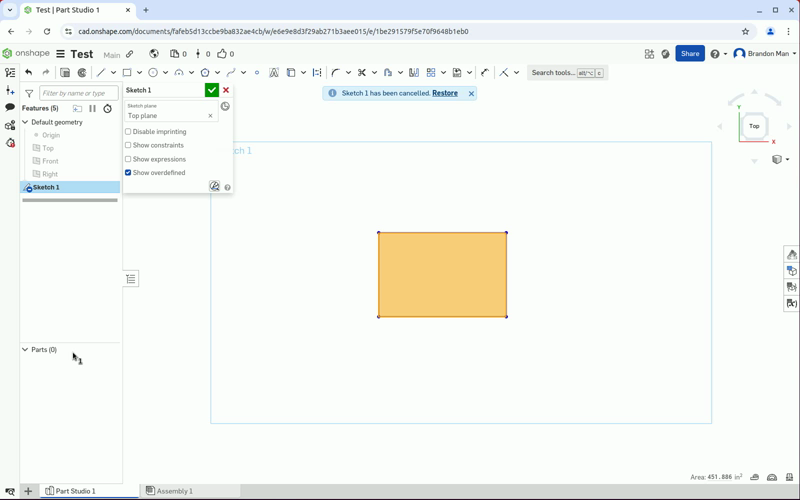
key(shift+e)
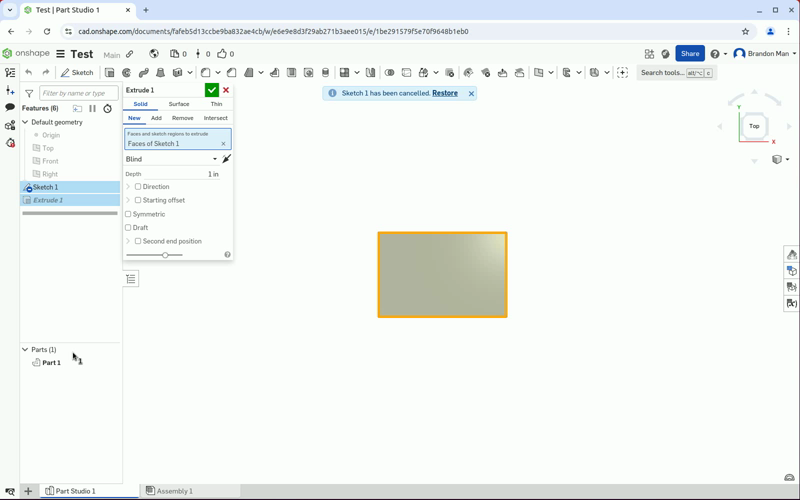
mouse_move(143, 106)
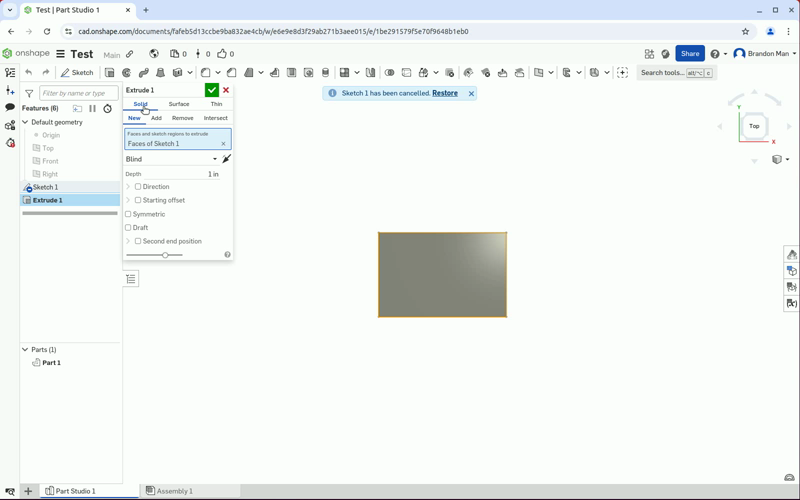
click(143, 106)
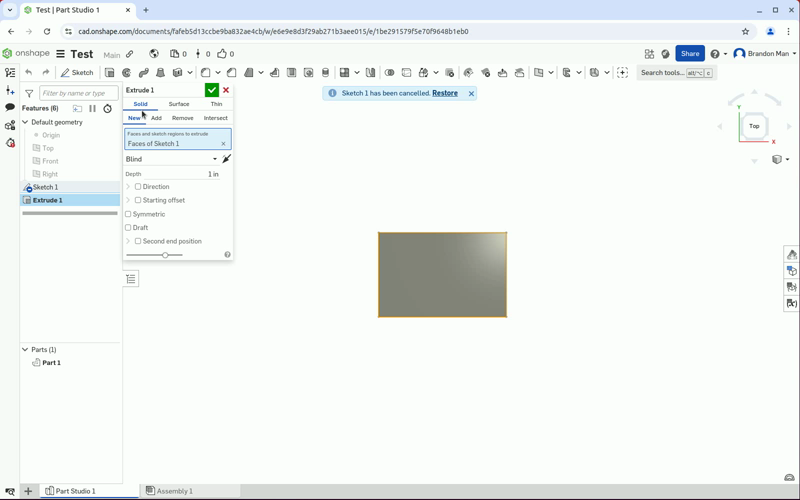
mouse_move(137, 120)
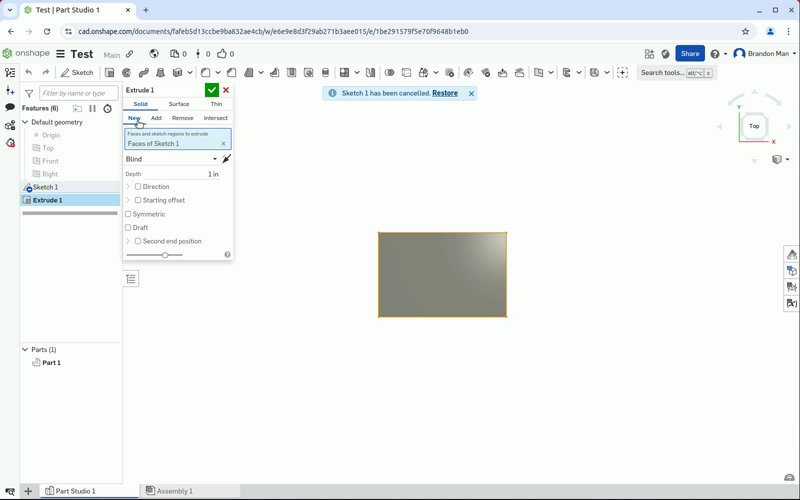
click(137, 120)
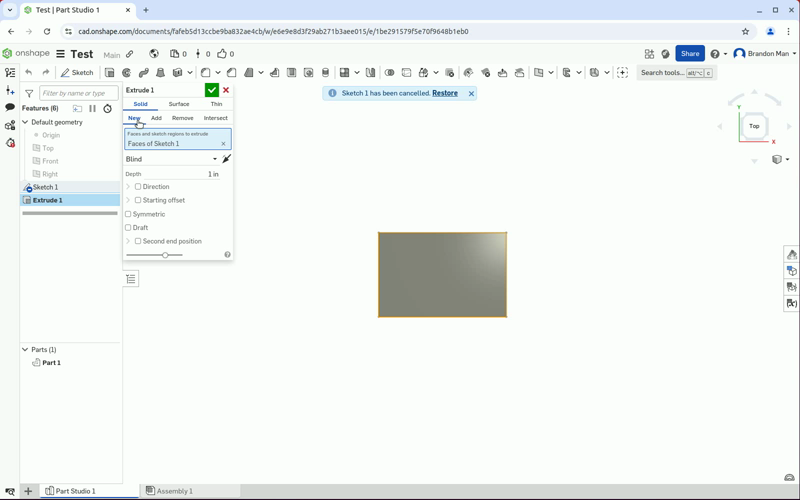
key(tab, 4)
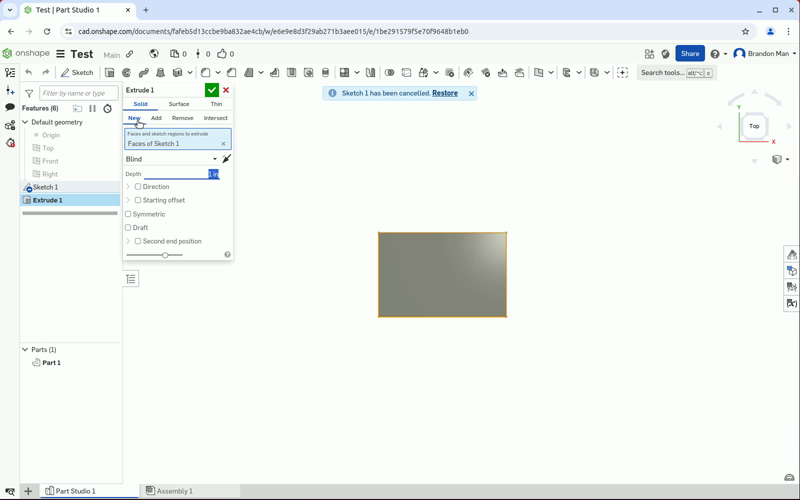
text(8.184)
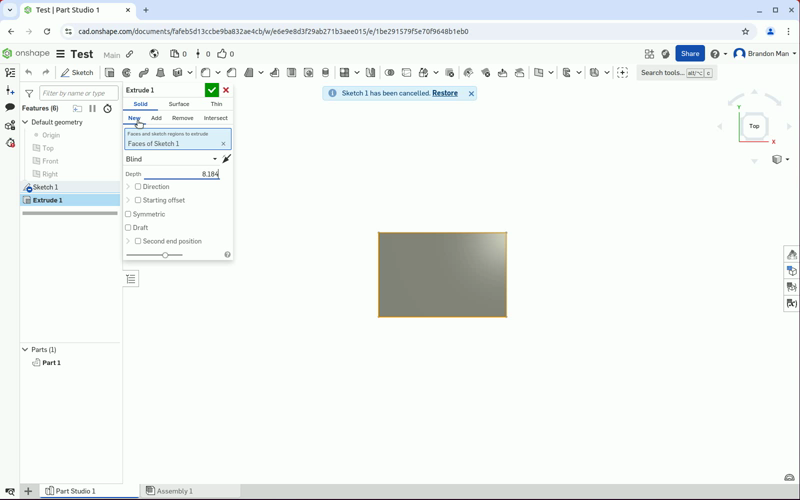
key(enter)
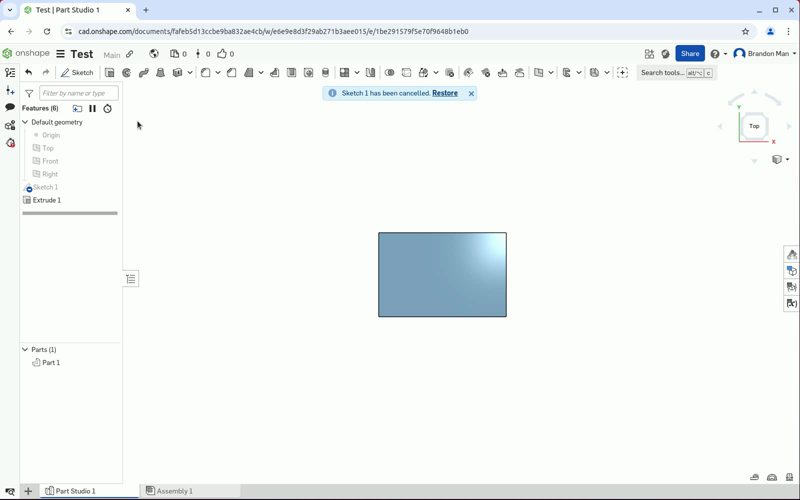
key(shift+h)
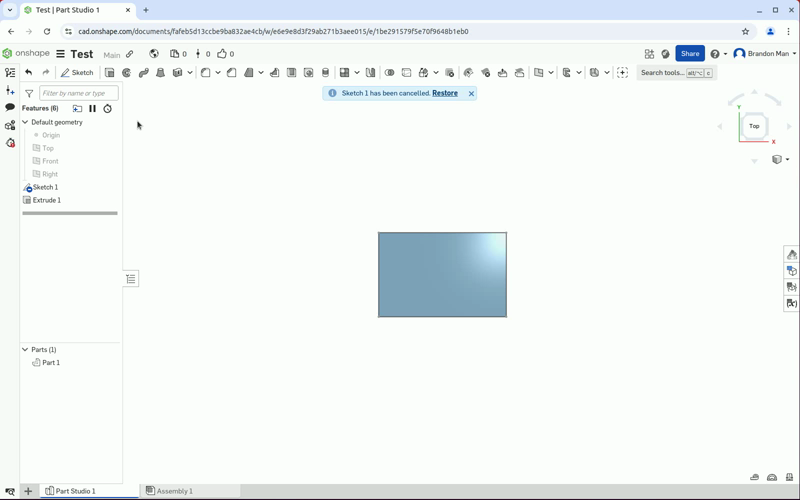
key(shift+h)
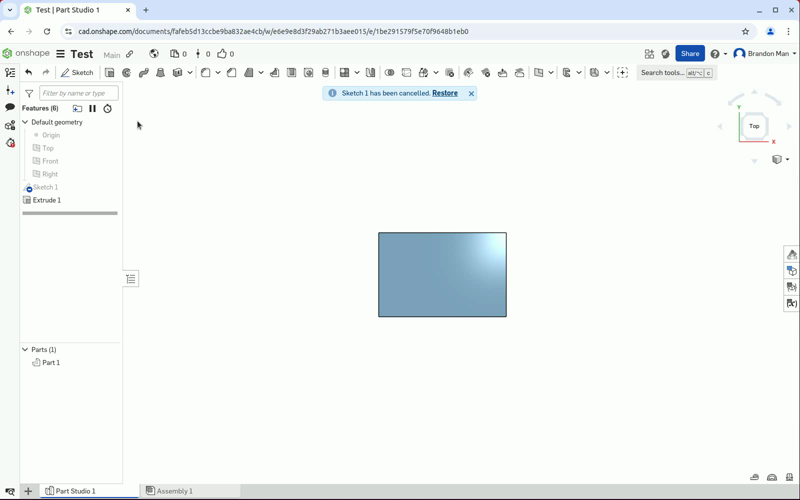
mouse_move(73, 189)
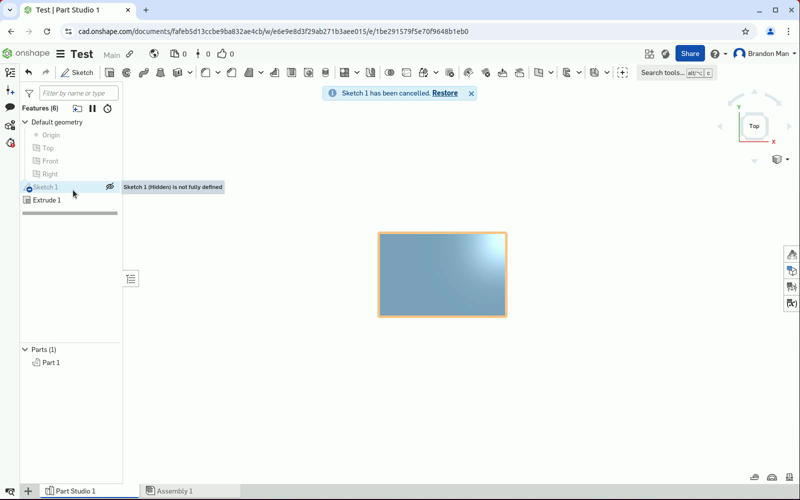
click(73, 189)
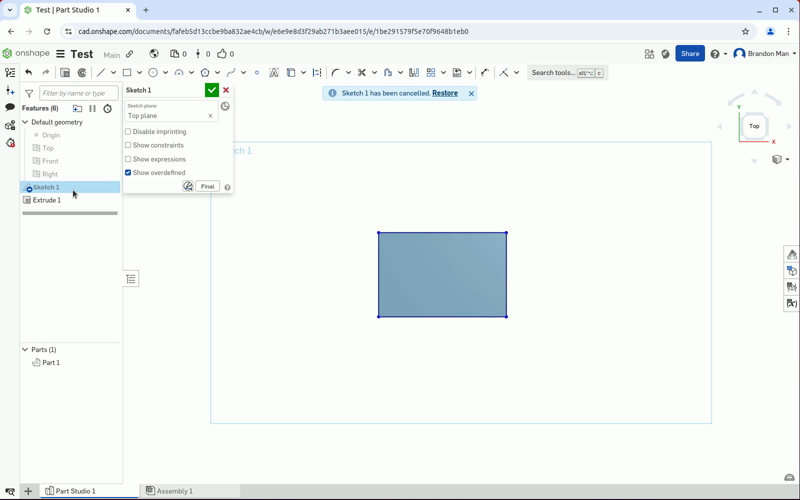
mouse_move(229, 92)
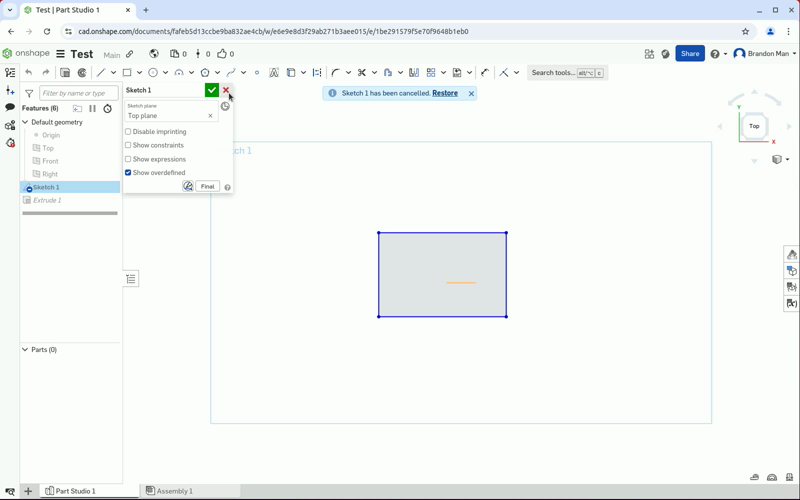
click(229, 92)
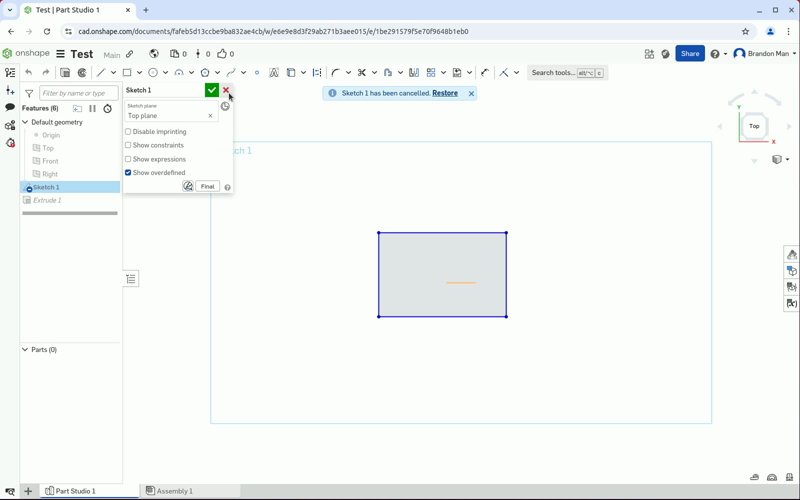
key(shift+s)
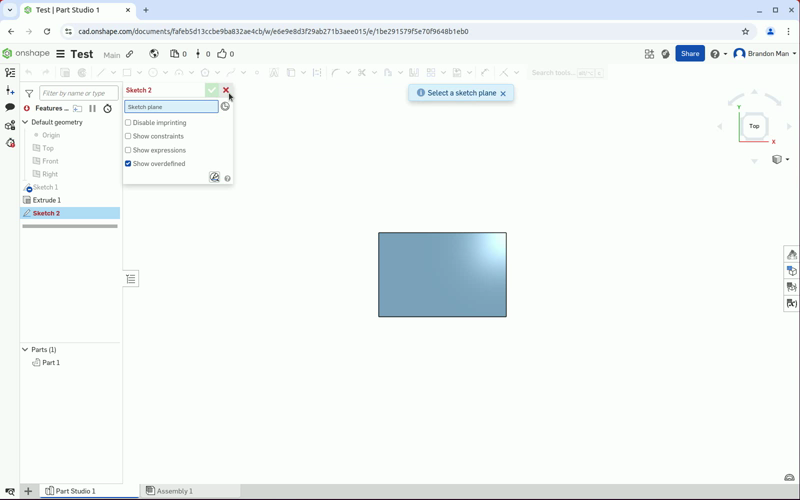
mouse_move(73, 150)
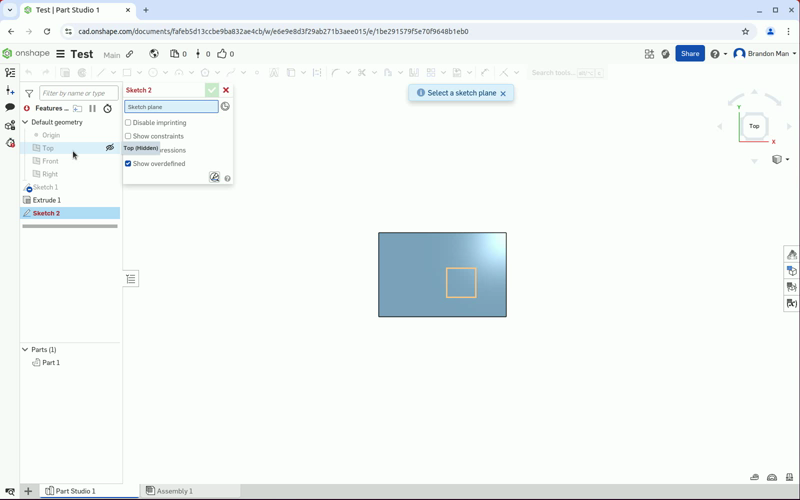
click(73, 150)
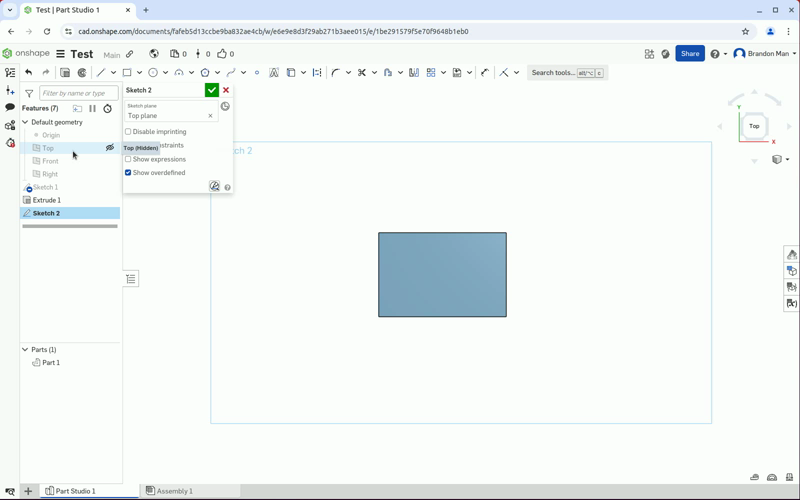
mouse_move(73, 352)
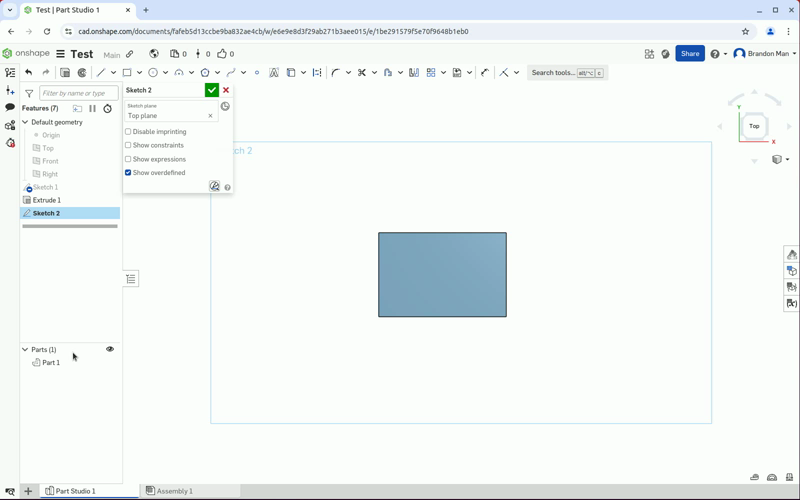
key(y)
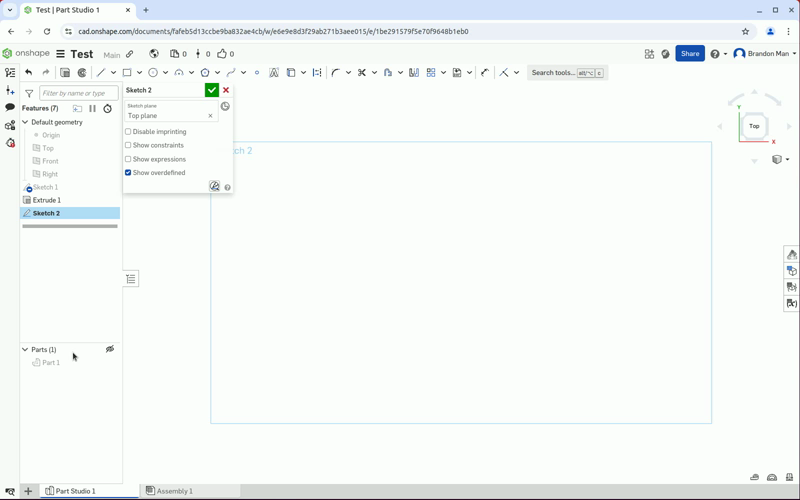
key(l)
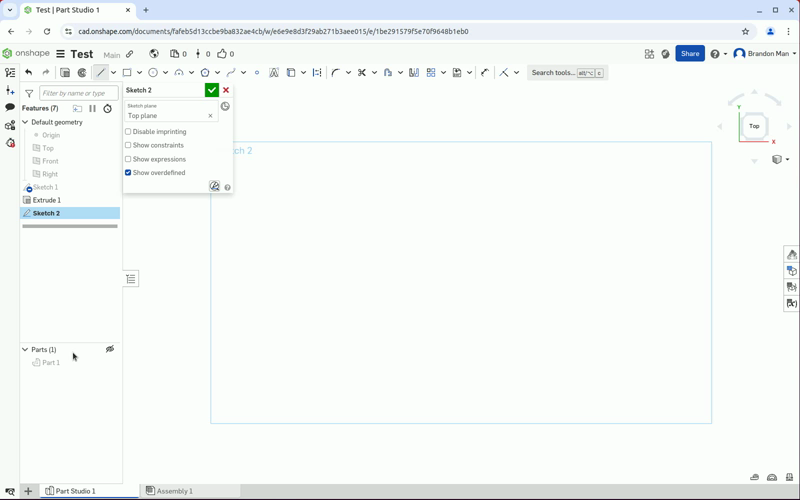
key_down(shift)
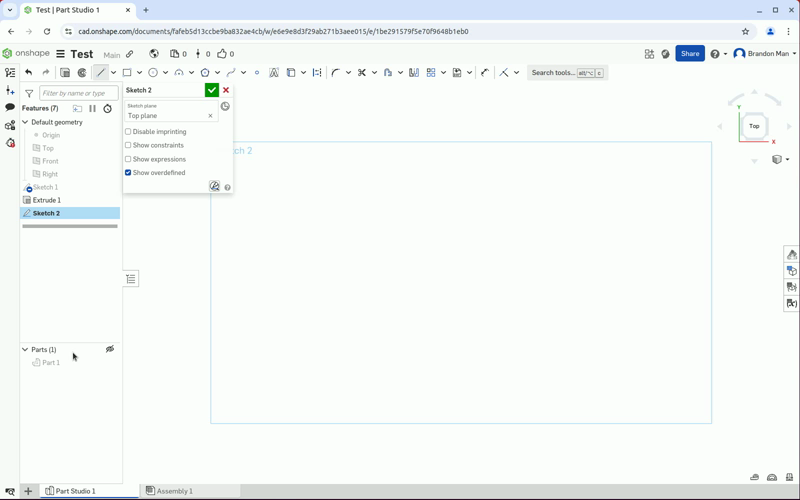
mouse_move(348, 316)
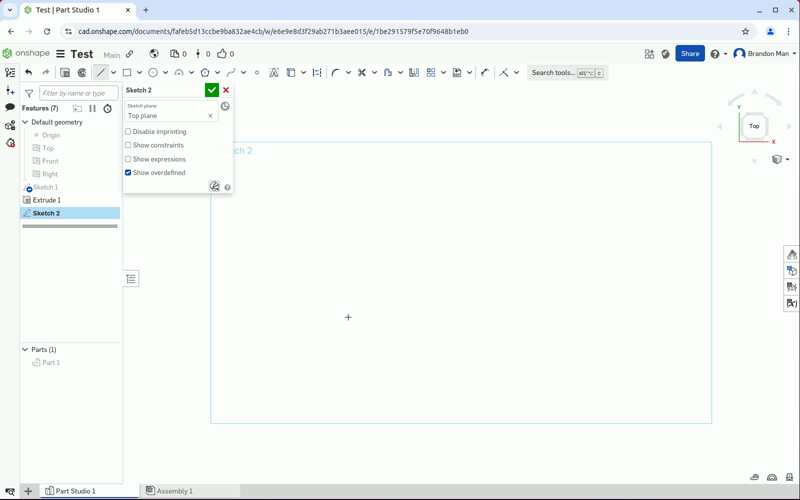
click(348, 316)
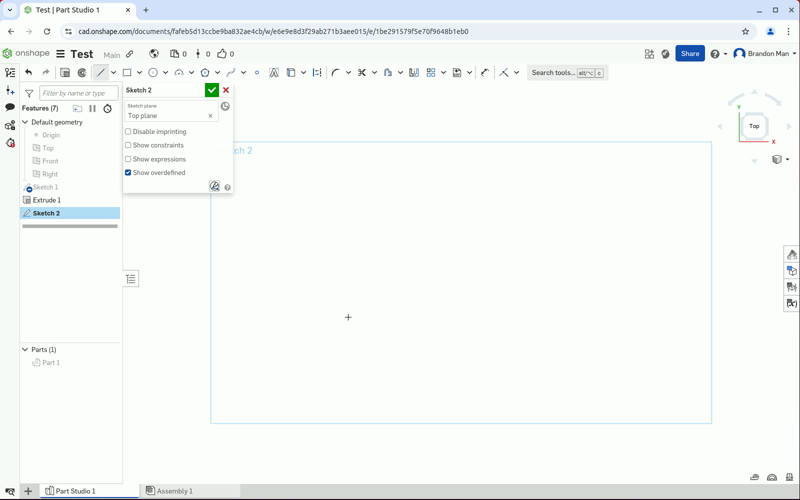
key_up(shift)
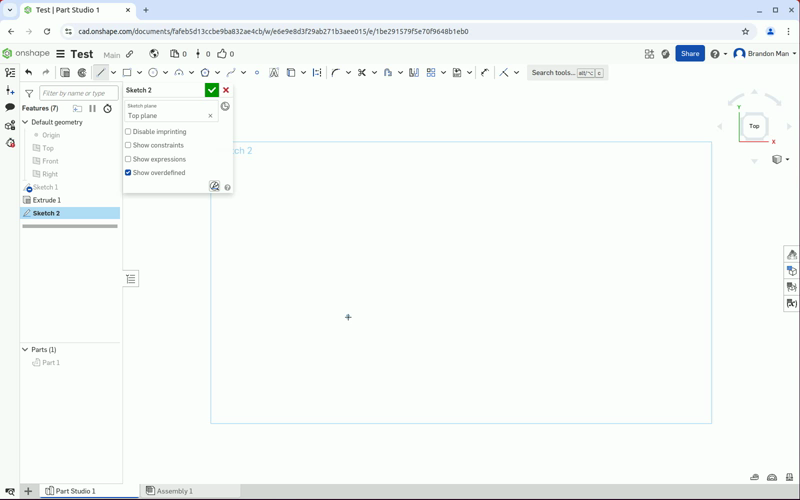
key_down(shift)
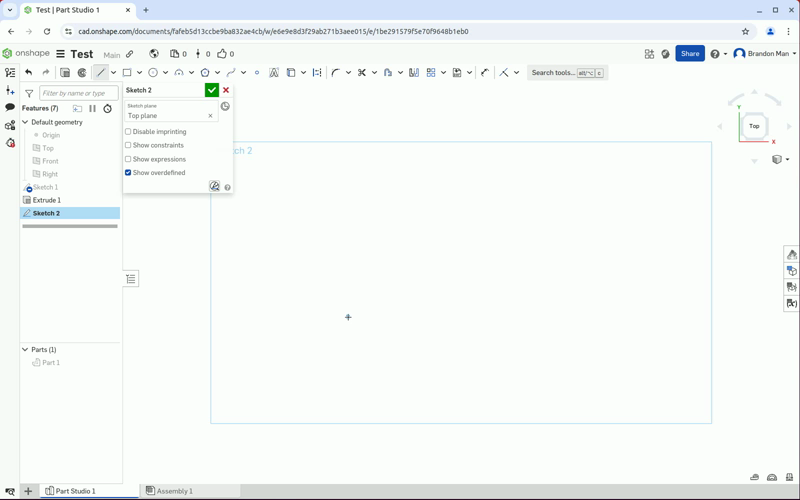
mouse_move(378, 316)
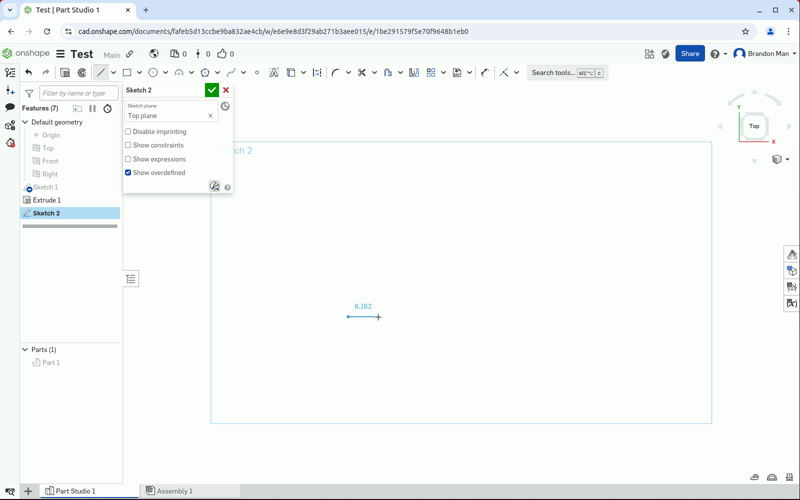
mouse_move(379, 316)
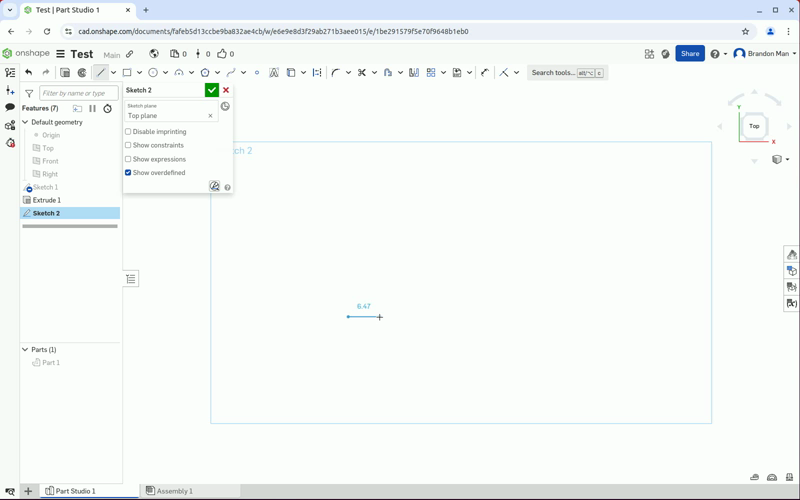
click(379, 316)
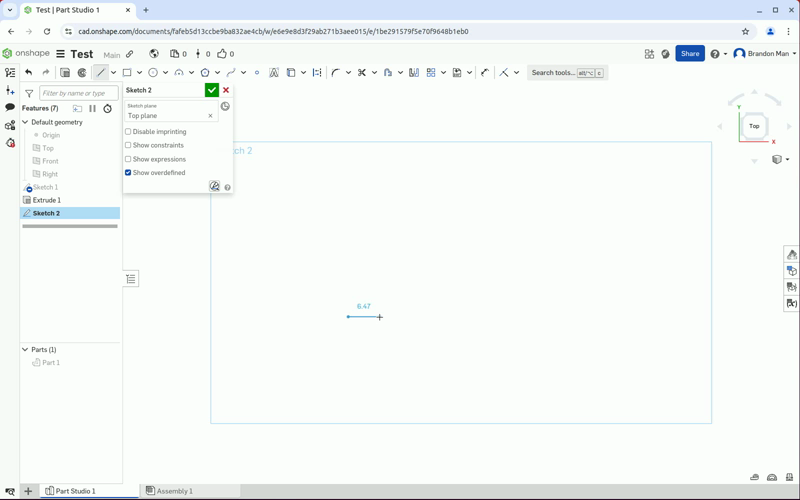
key_up(shift)
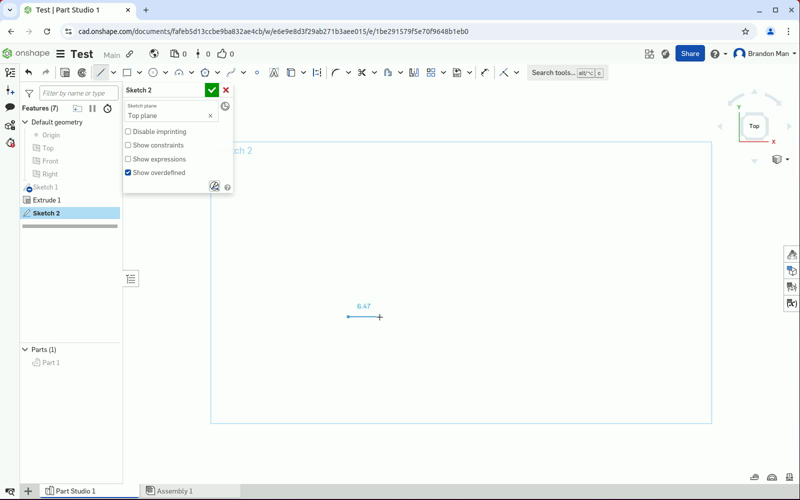
key_down(shift)
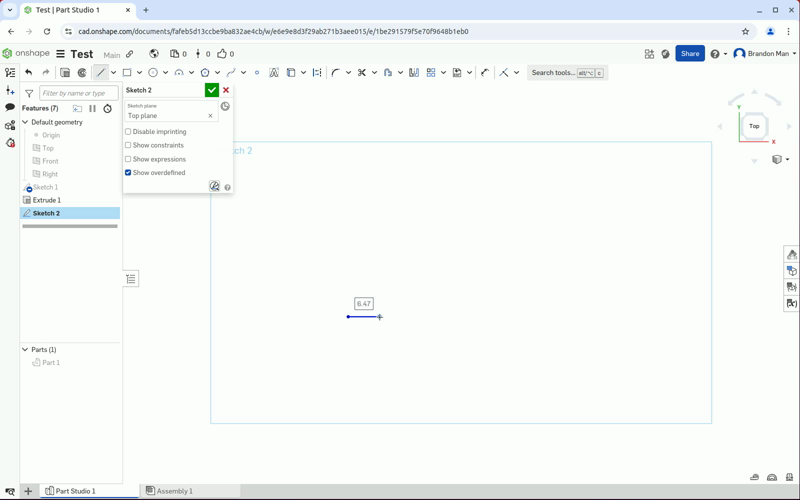
mouse_move(379, 231)
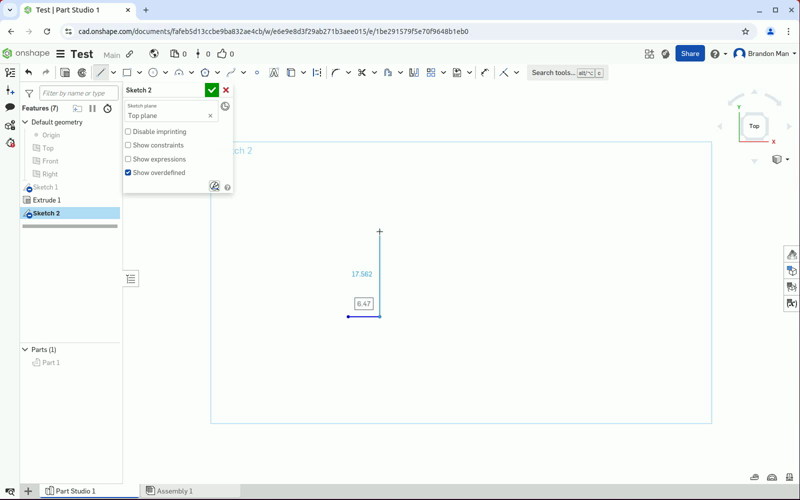
click(379, 231)
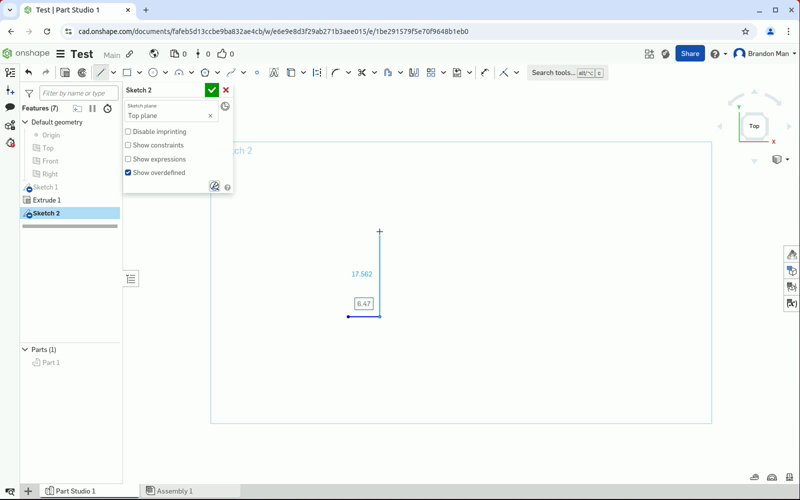
key_up(shift)
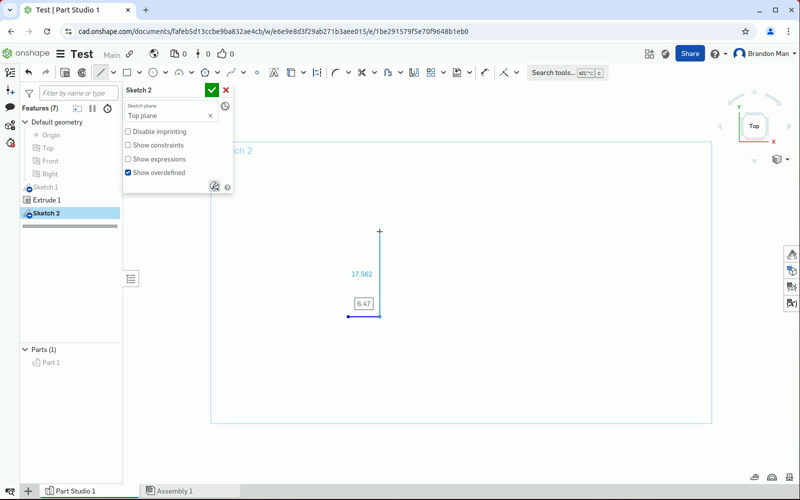
key_down(shift)
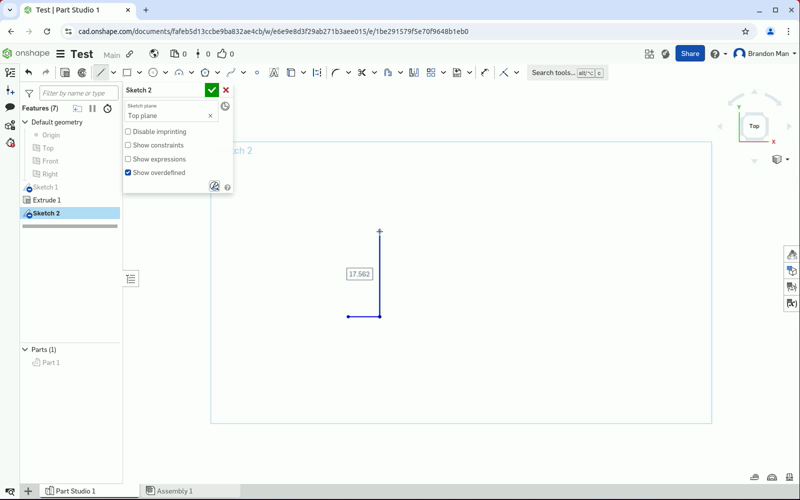
mouse_move(409, 231)
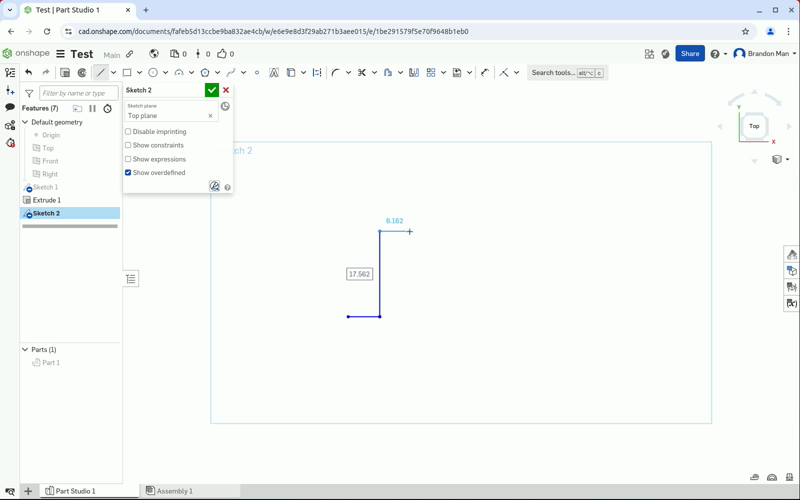
mouse_move(348, 231)
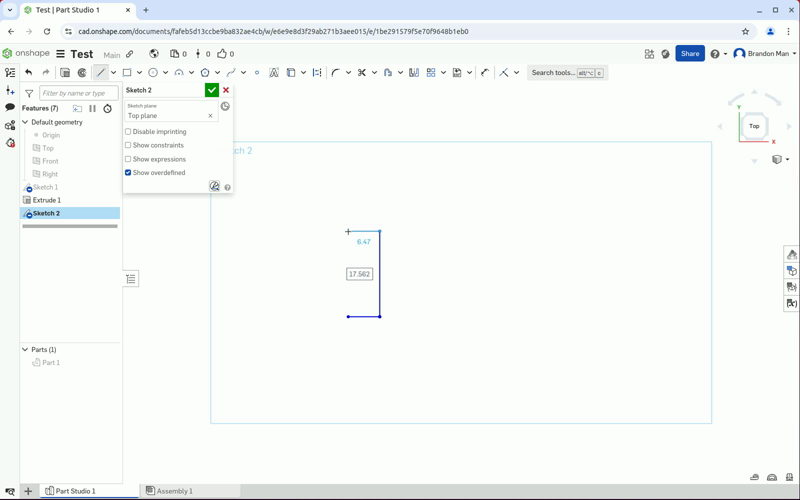
click(348, 231)
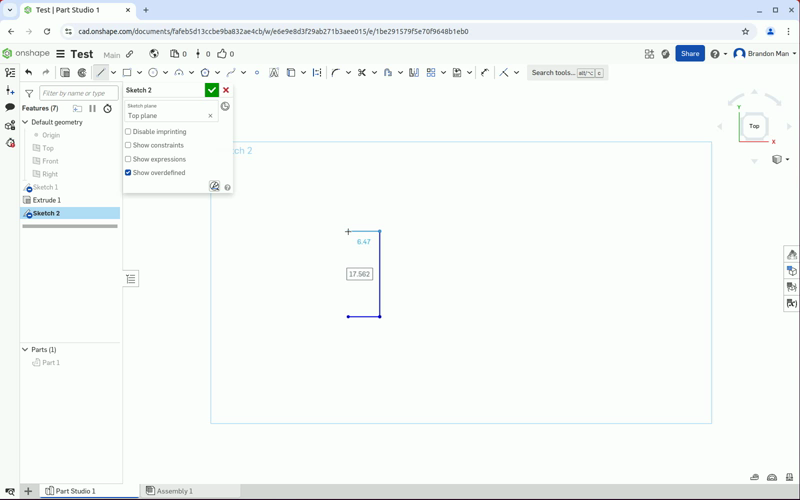
key_up(shift)
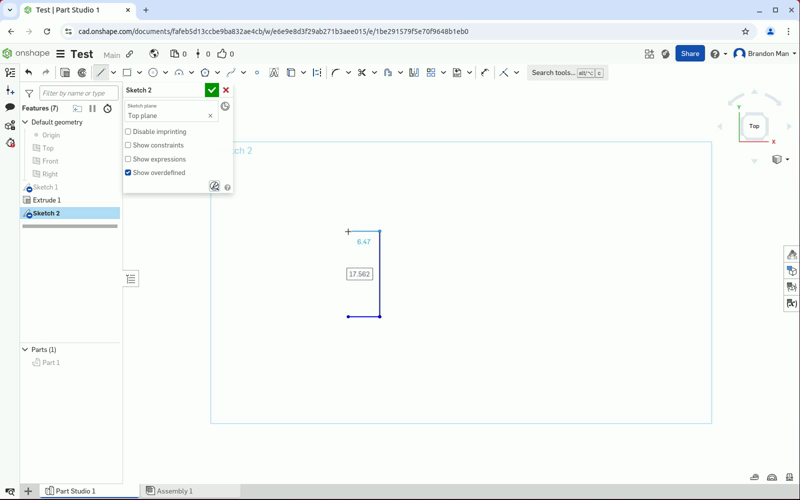
key_down(shift)
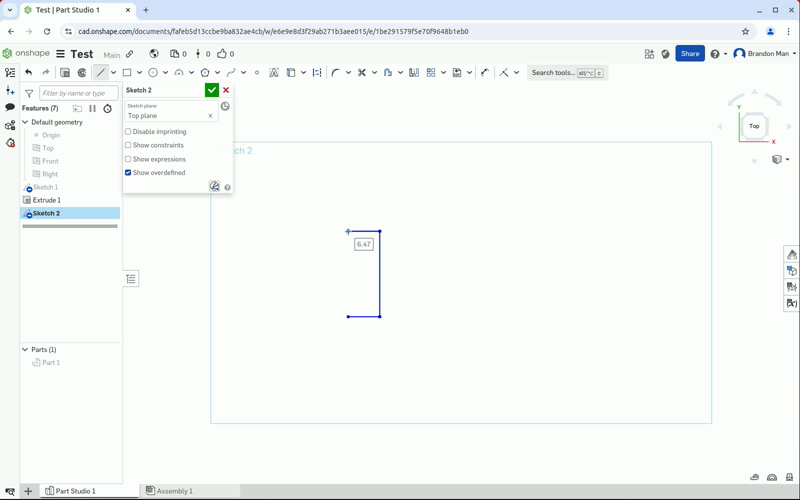
mouse_move(348, 316)
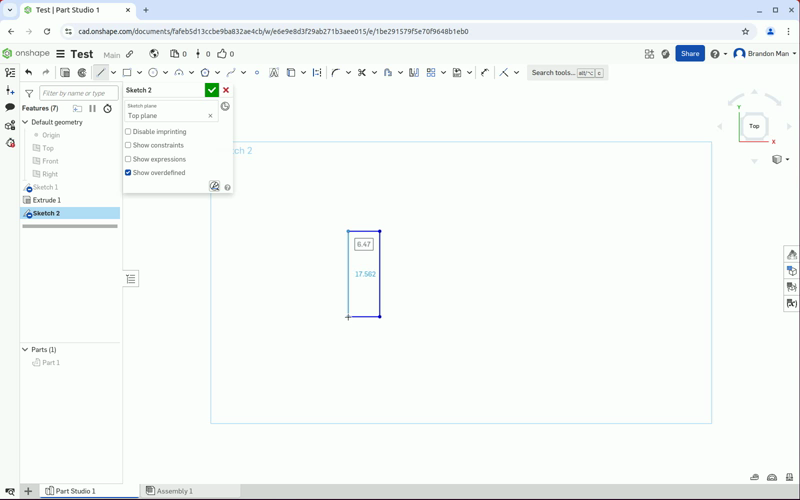
key_up(shift)
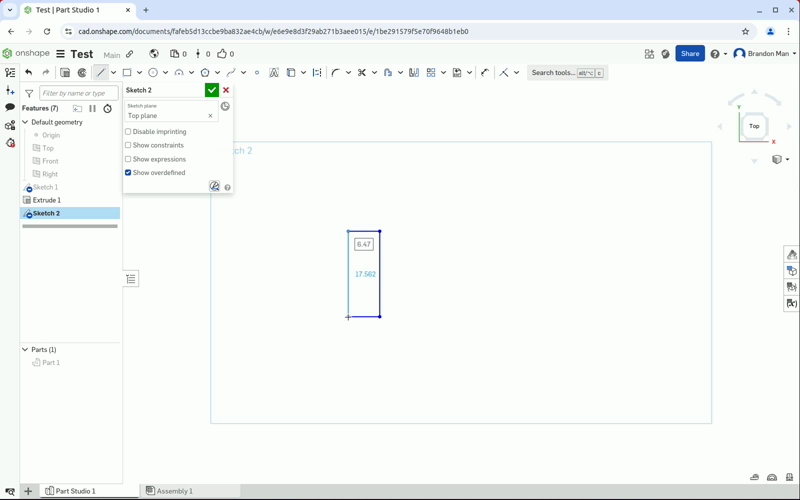
click(348, 316)
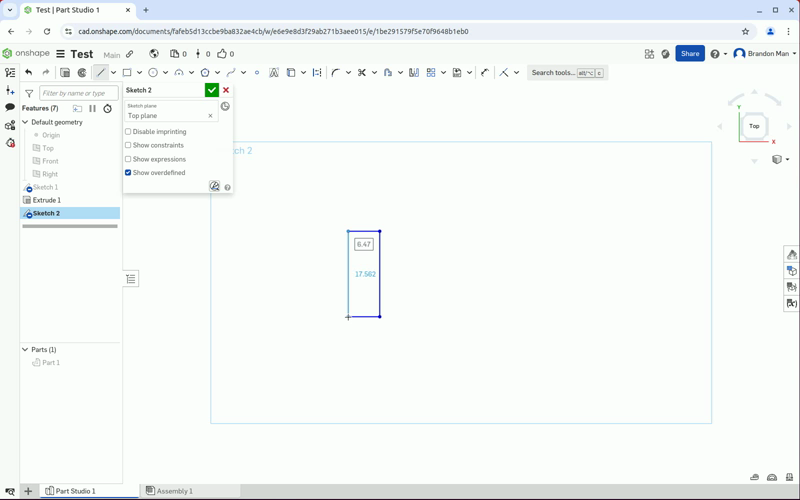
key(esc)
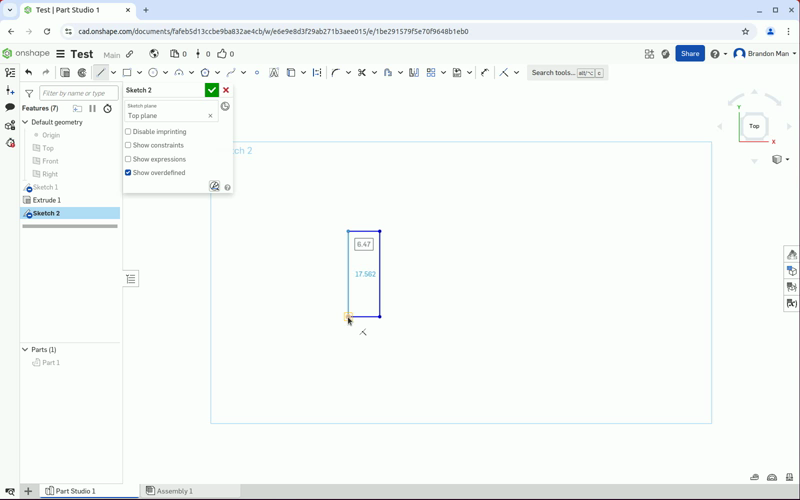
mouse_move(377, 233)
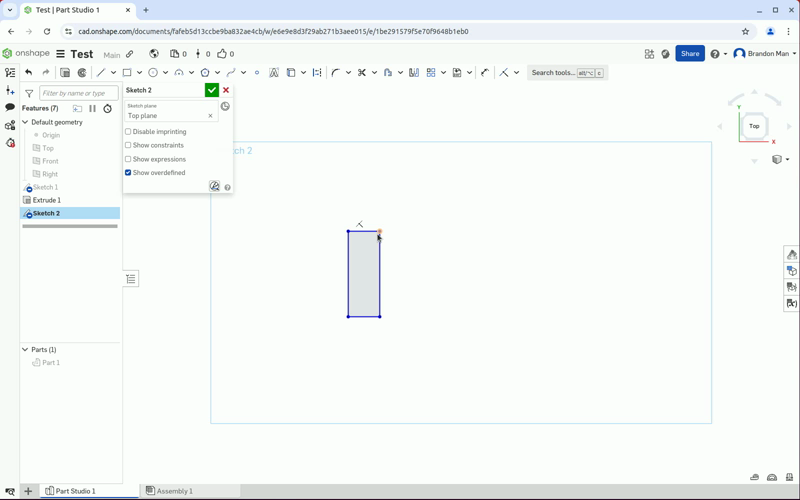
click(377, 233)
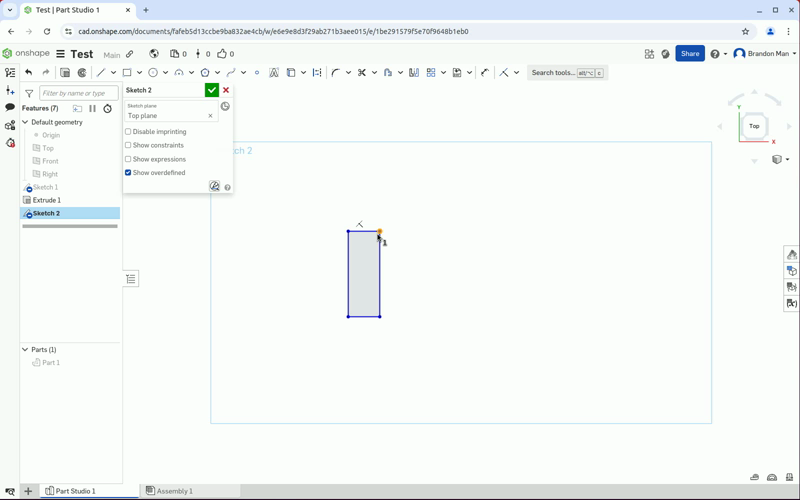
mouse_move(73, 352)
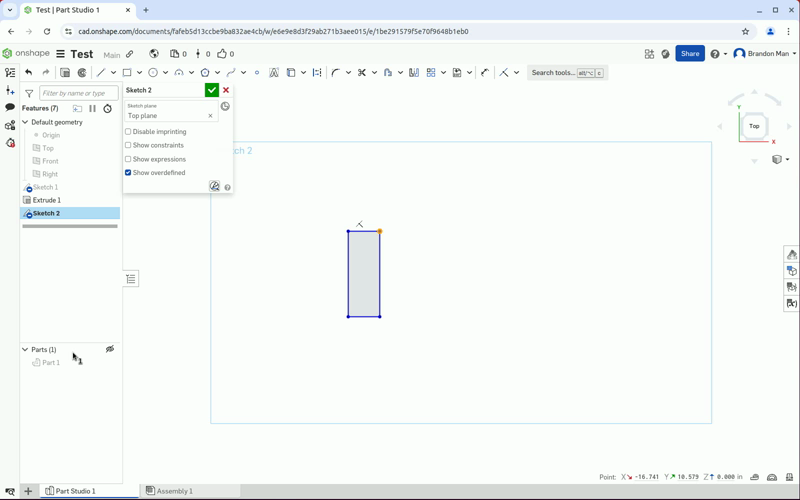
key(shift+y)
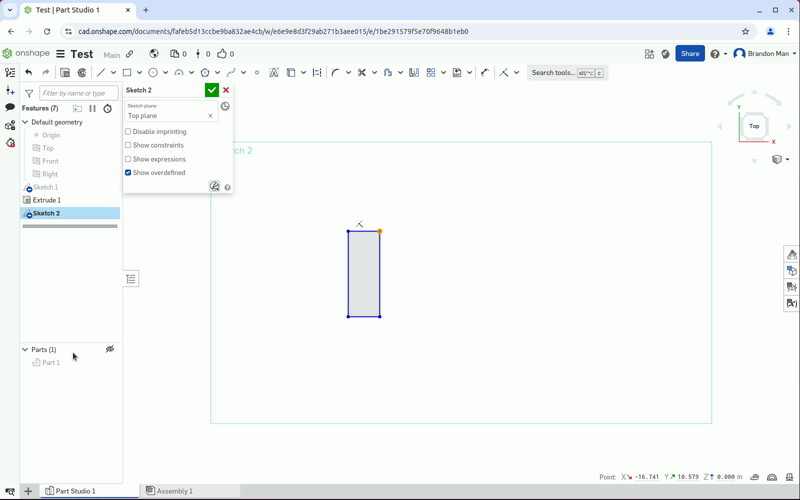
key(shift+e)
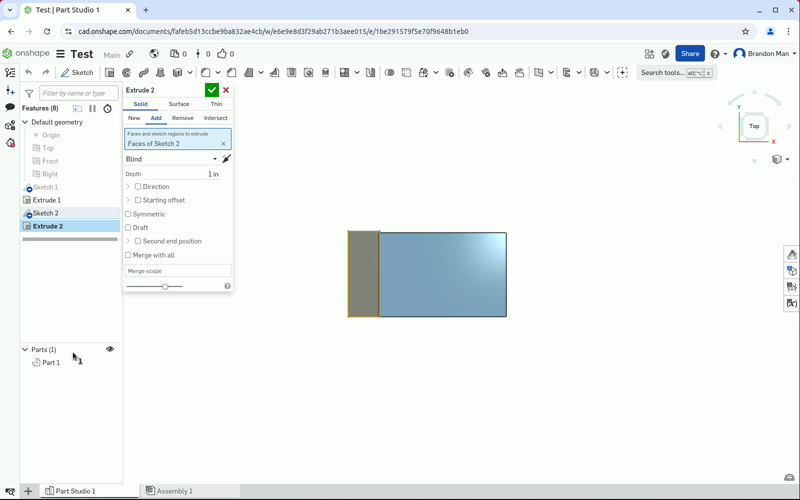
mouse_move(143, 106)
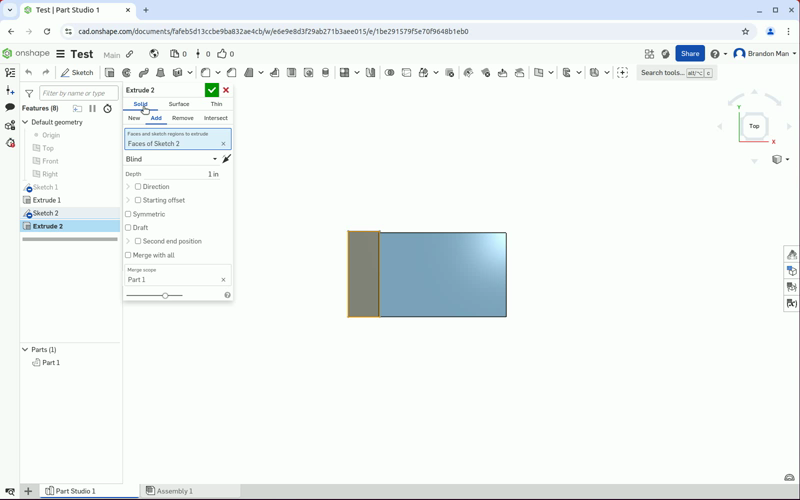
click(143, 106)
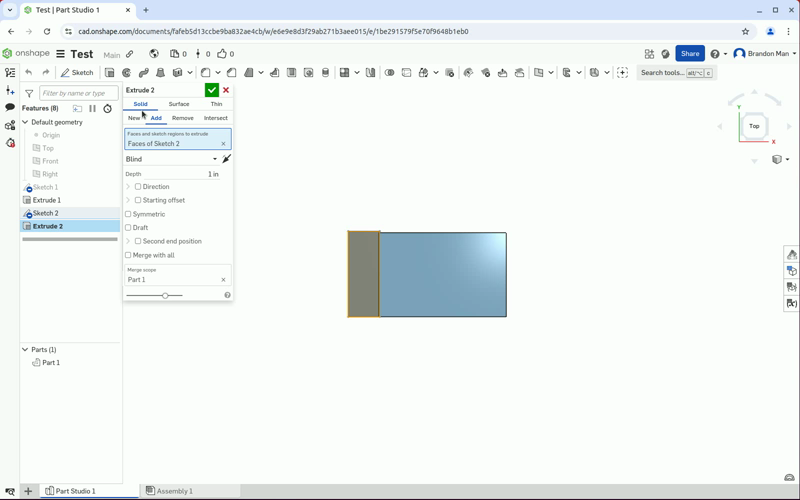
mouse_move(137, 120)
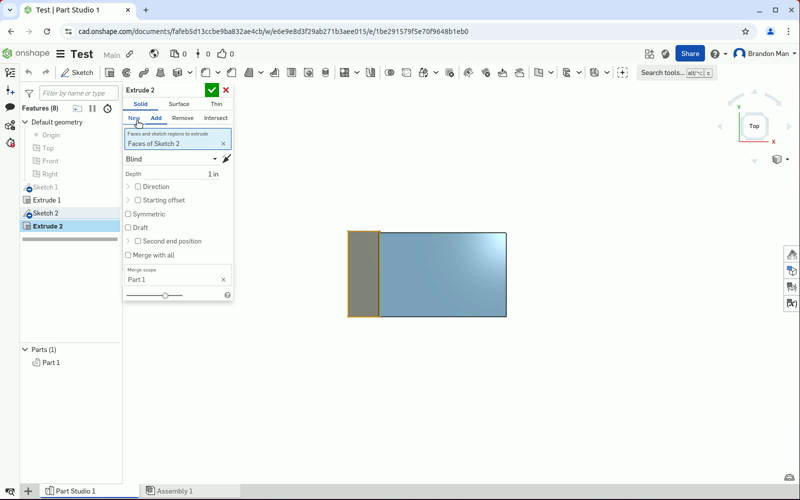
click(137, 120)
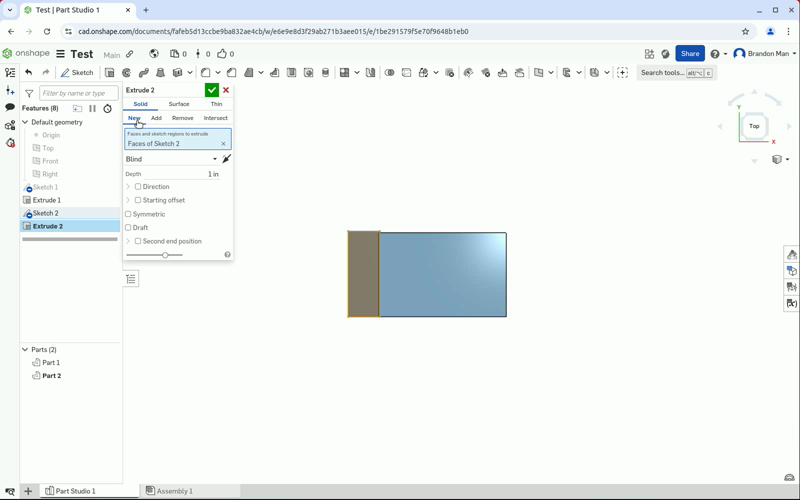
key(tab, 4)
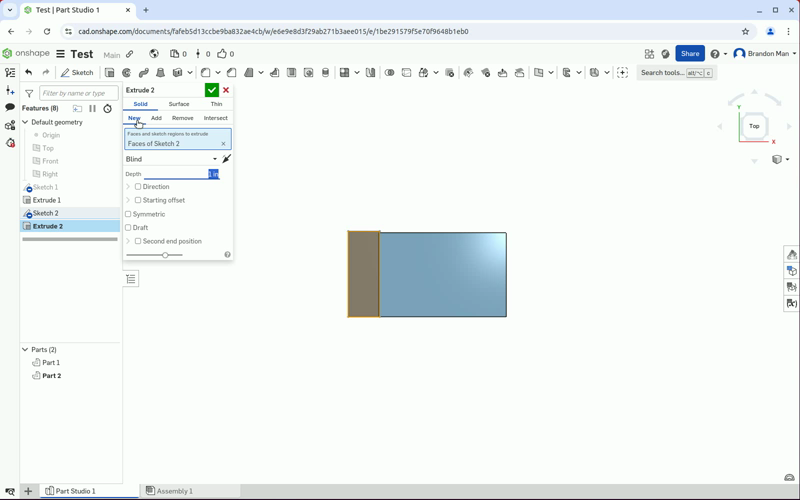
text(2.407)
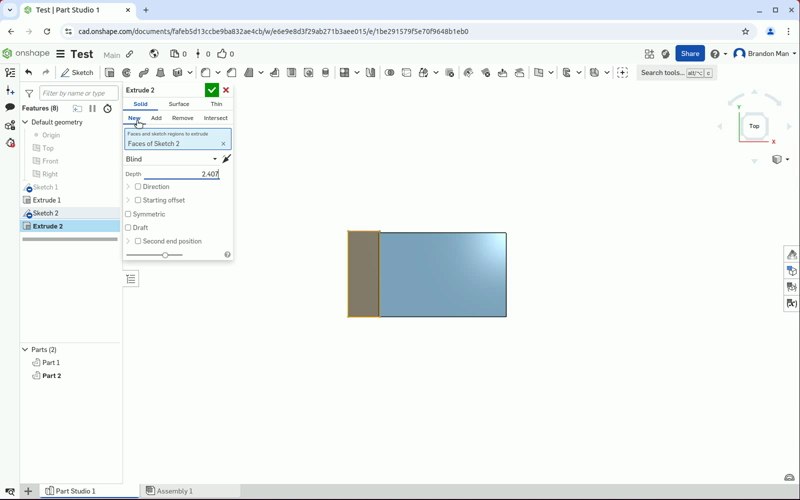
key(enter)
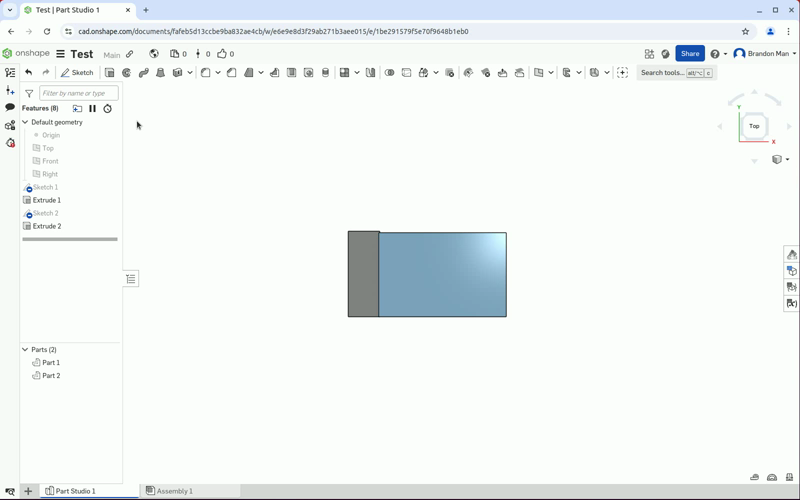
key(shift+h)
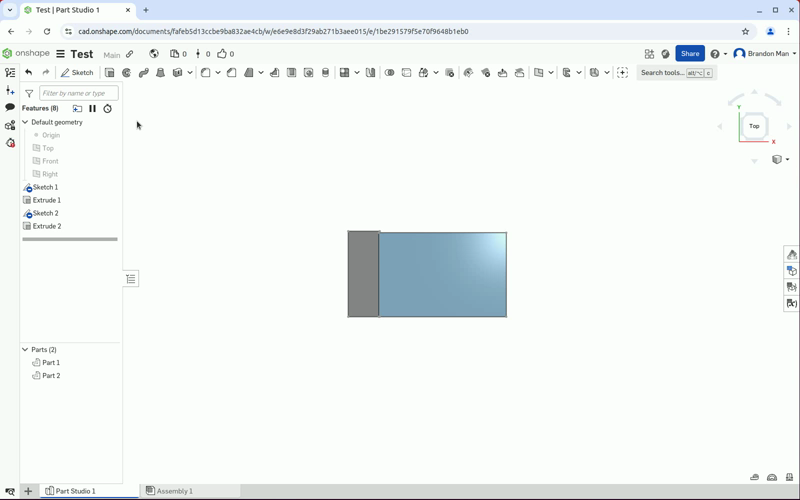
key(shift+h)
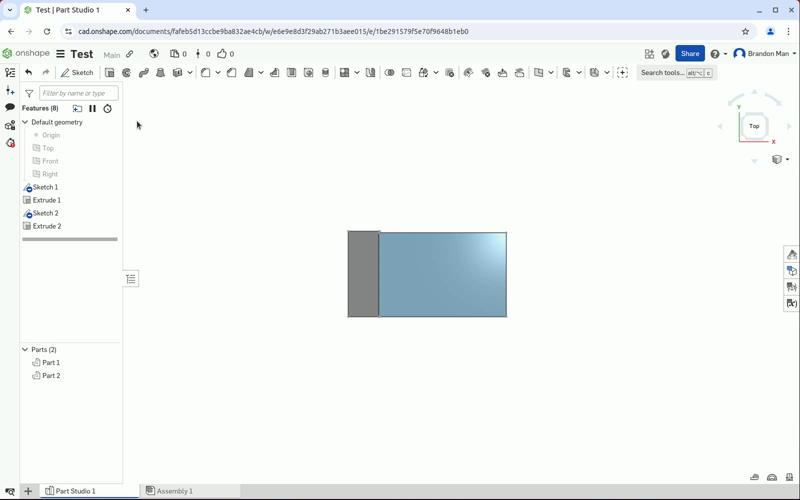
key(shift+7)
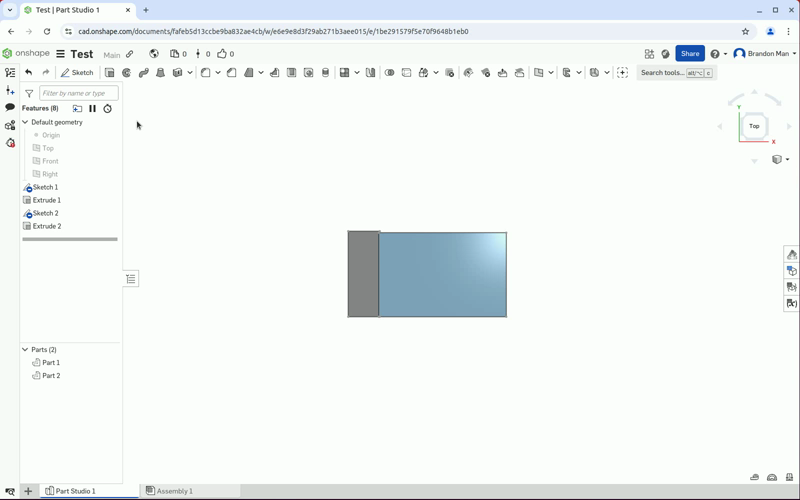
key(up, 3)
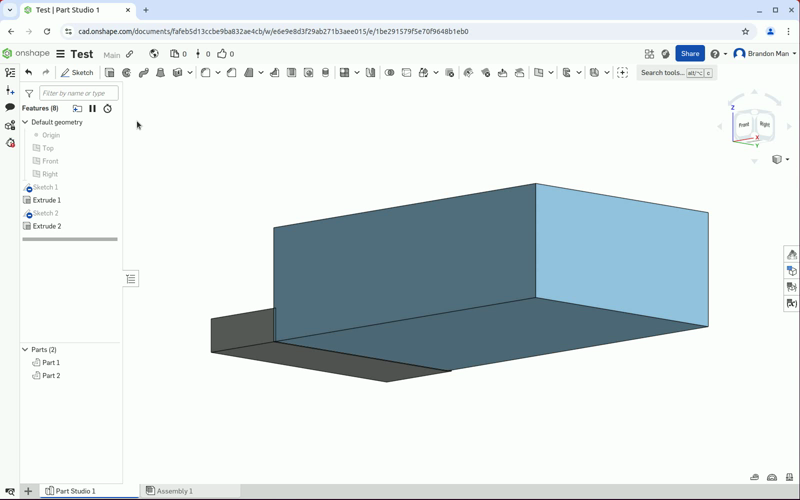
key(left, 3)
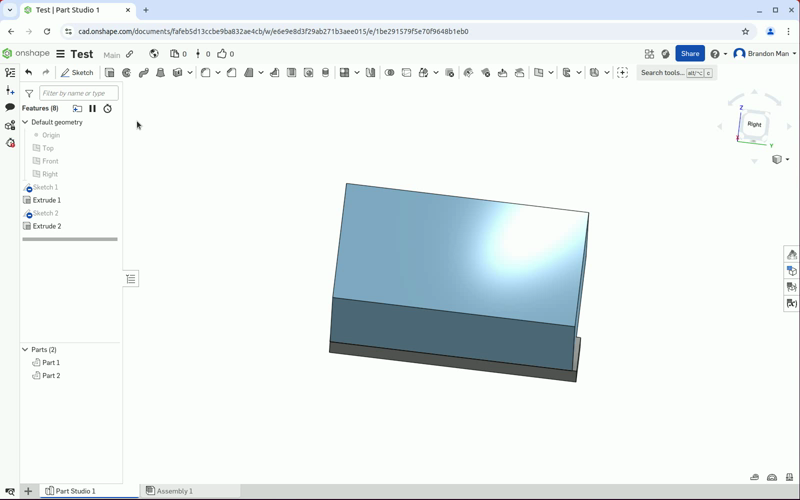
key(right, 3)
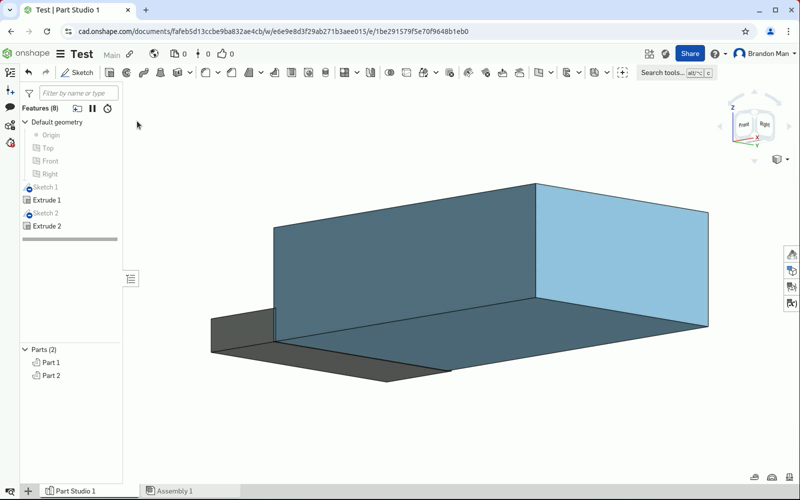
key(down, 3)
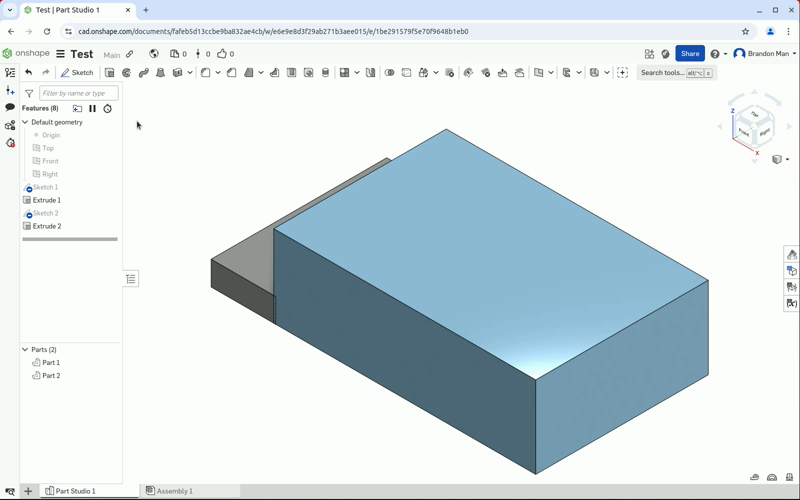
mouse_move(73, 189)
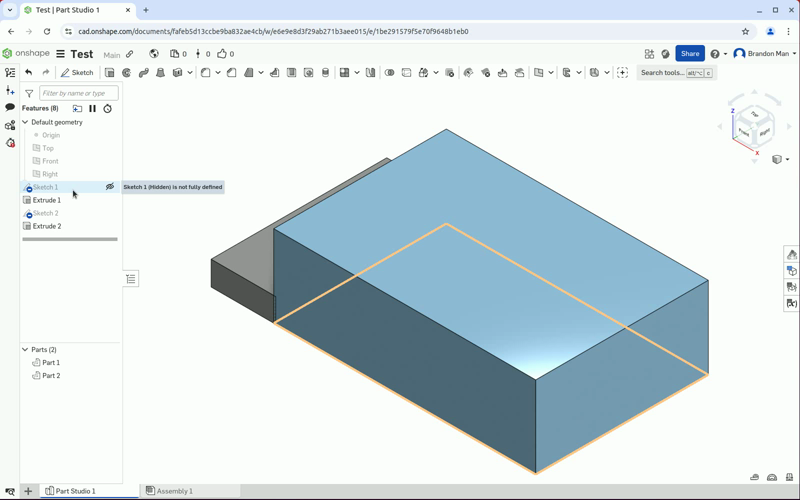
click(73, 189)